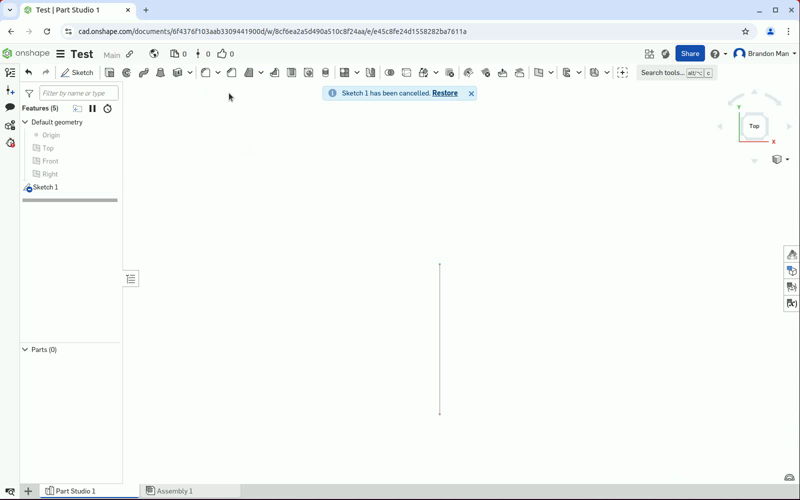
key(shift+h)
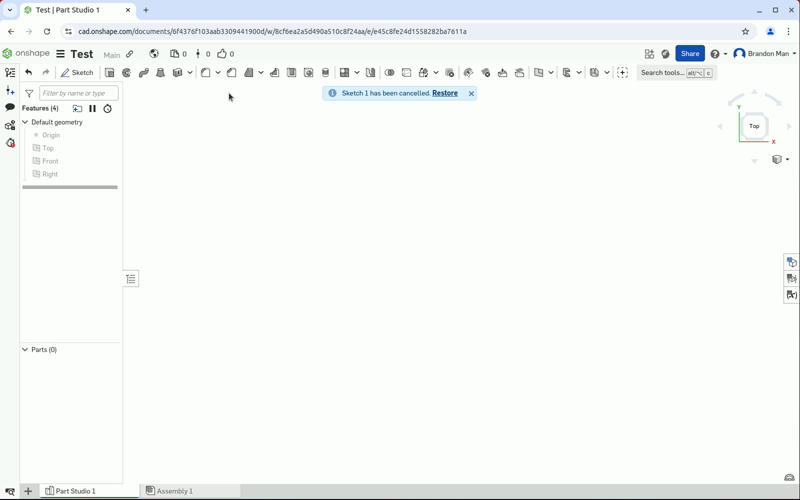
mouse_move(73, 352)
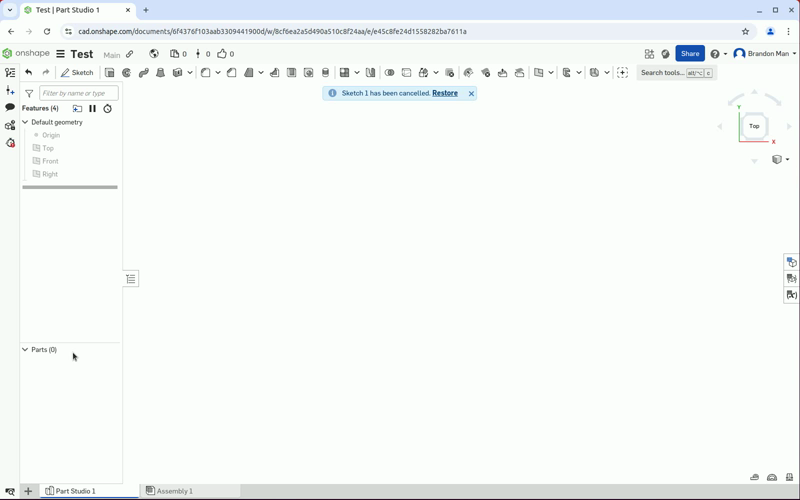
key(y)
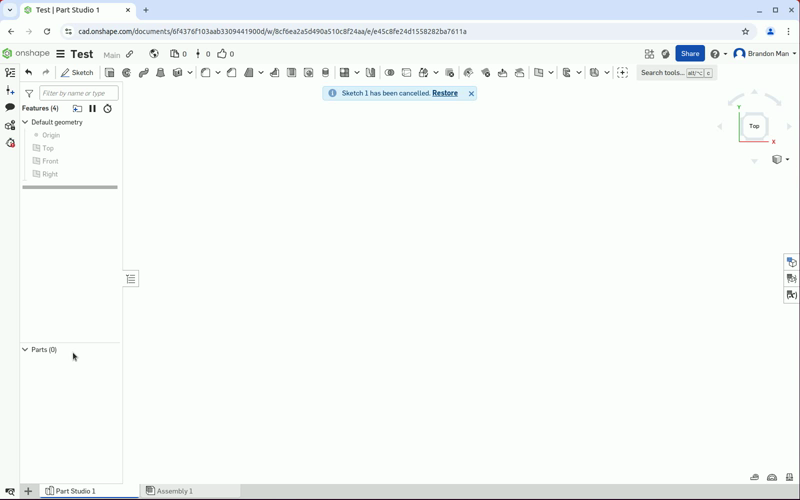
key(shift+p)
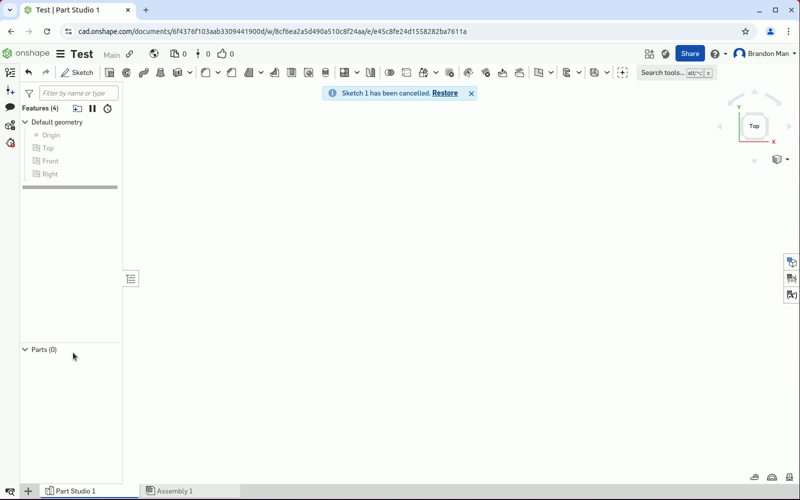
key(space)
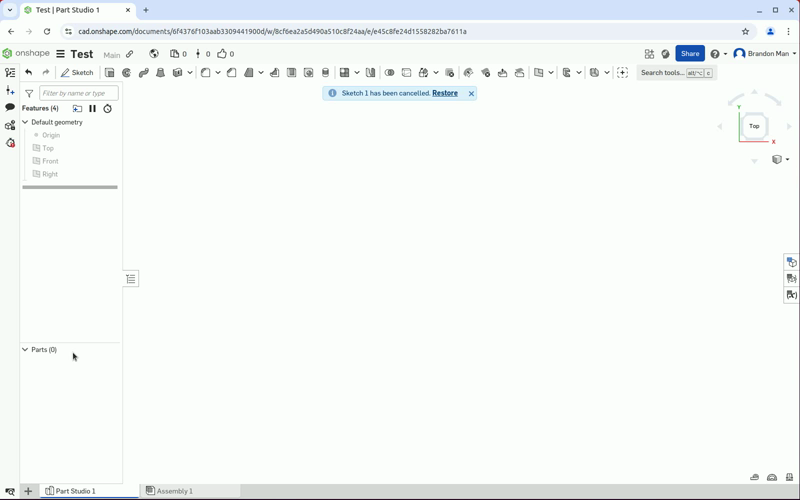
key_down(shift)
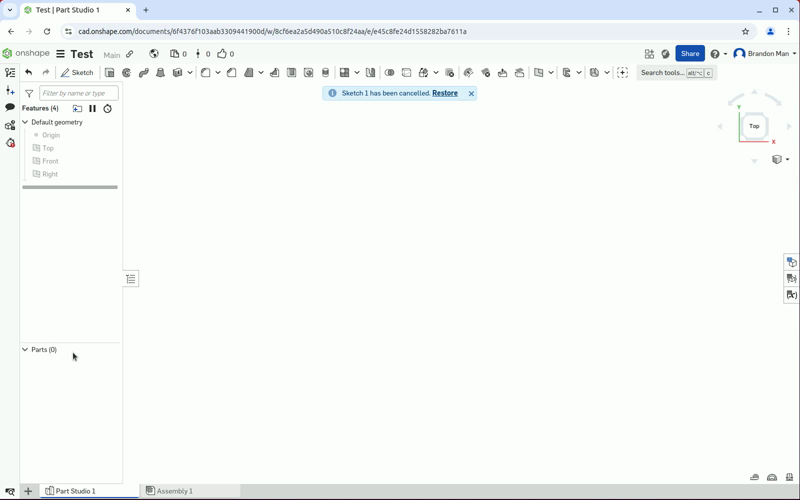
key(up)
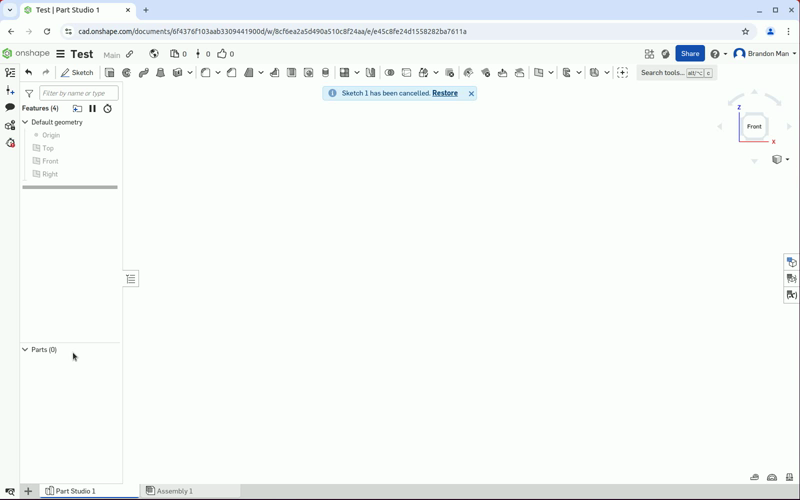
key_up(shift)
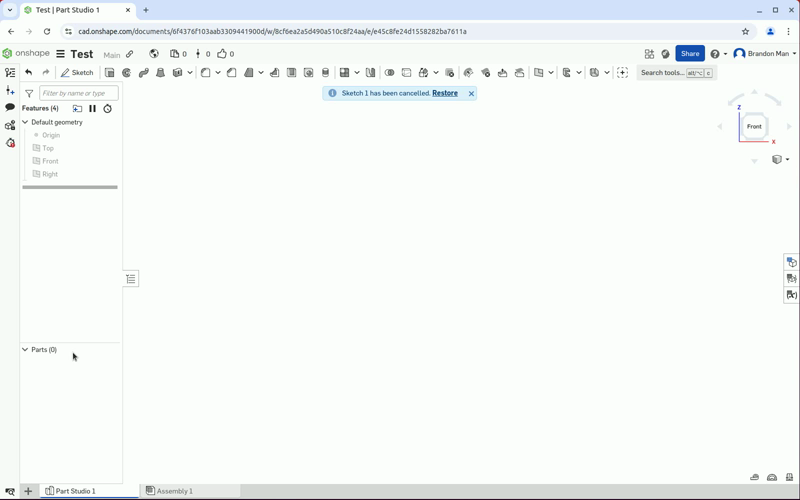
mouse_move(73, 352)
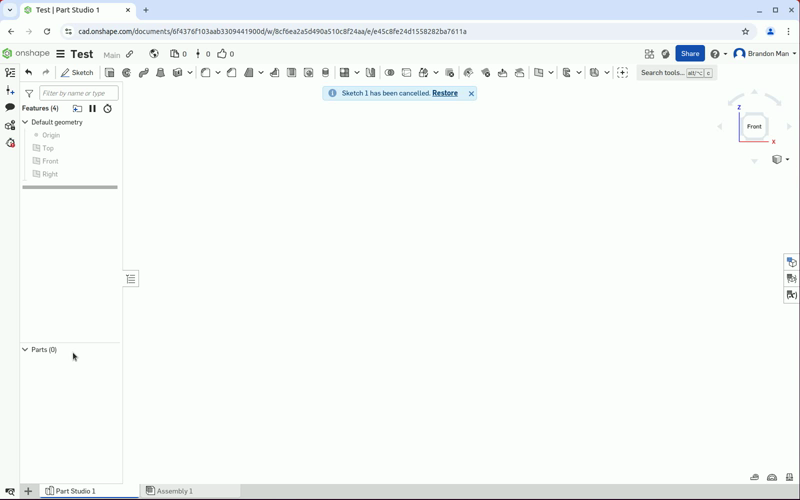
key(shift+y)
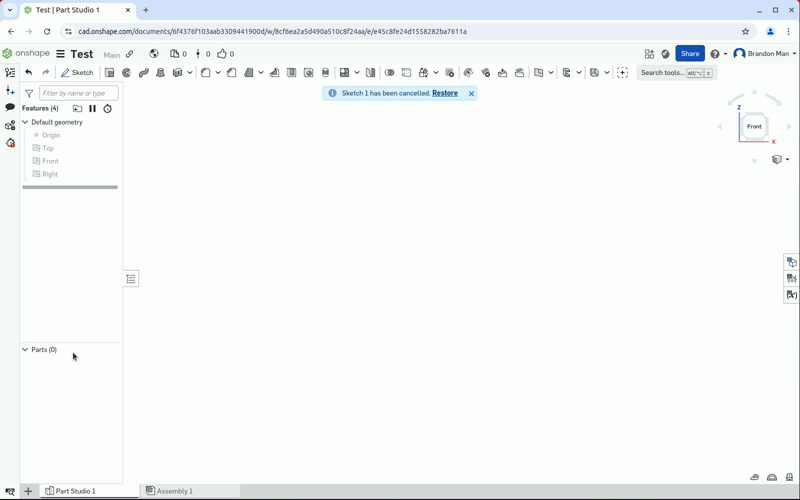
key(shift+s)
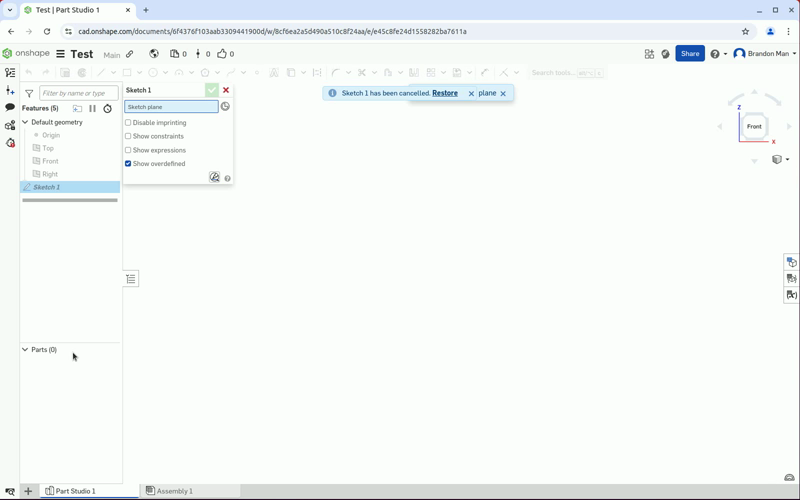
mouse_move(73, 163)
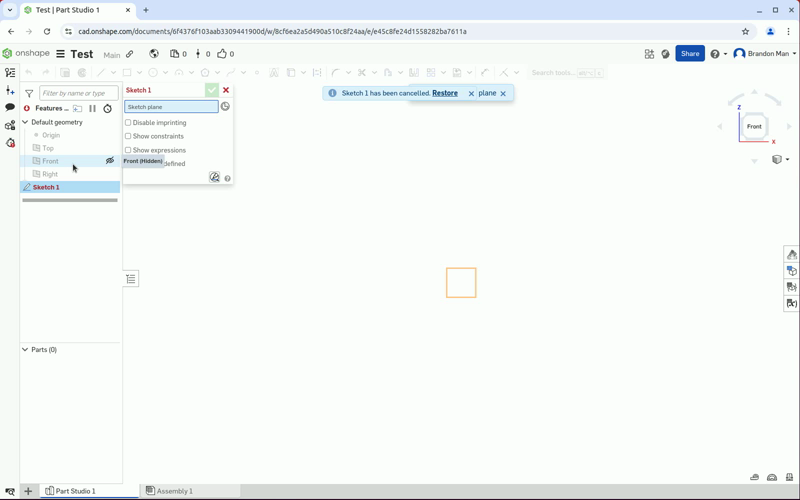
click(73, 163)
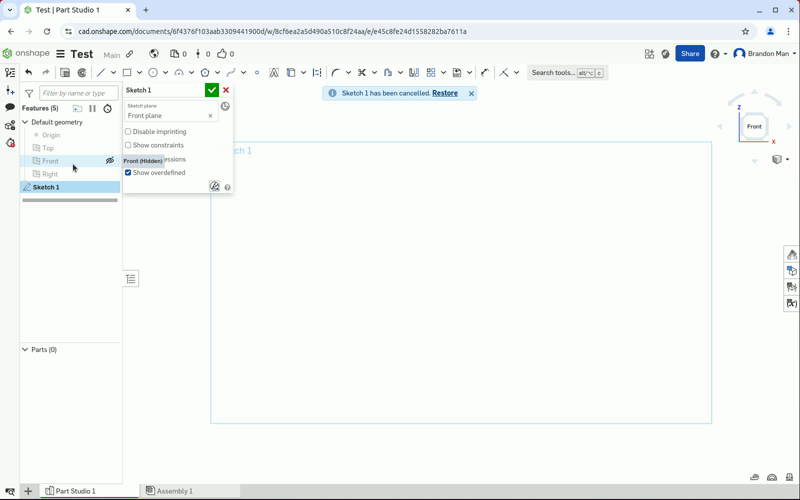
mouse_move(73, 352)
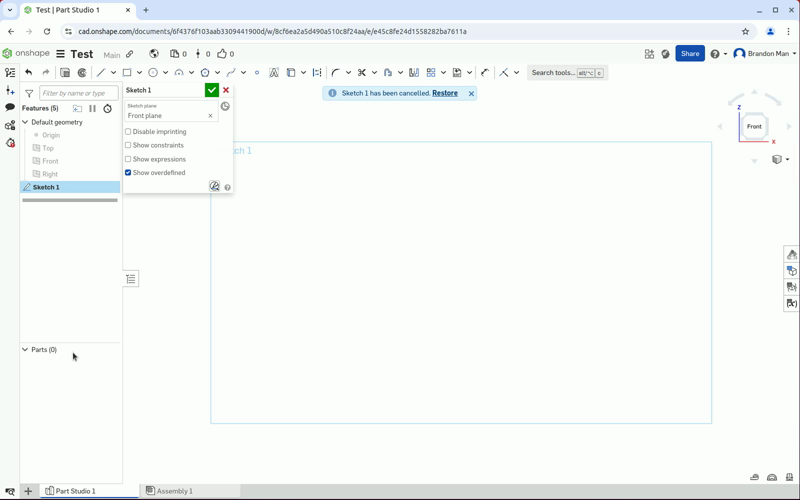
key(y)
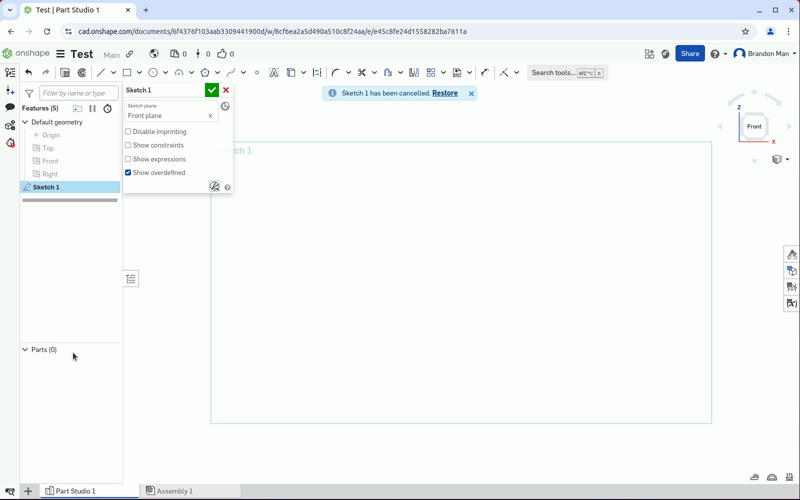
key(c)
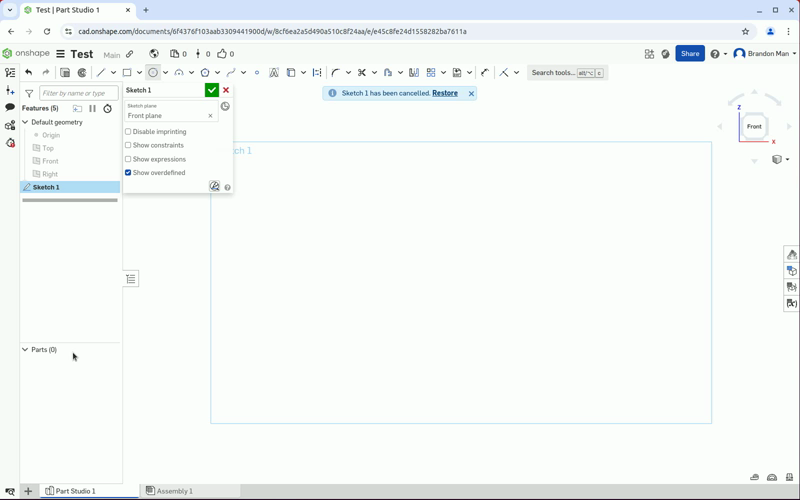
key_down(shift)
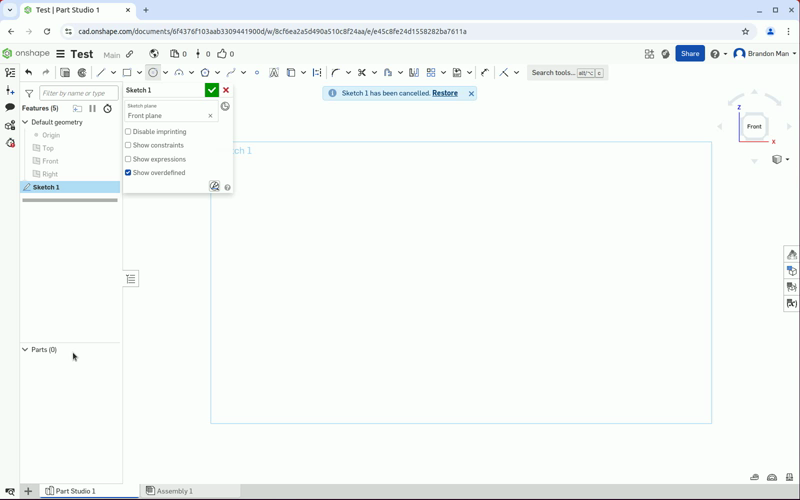
mouse_move(461, 282)
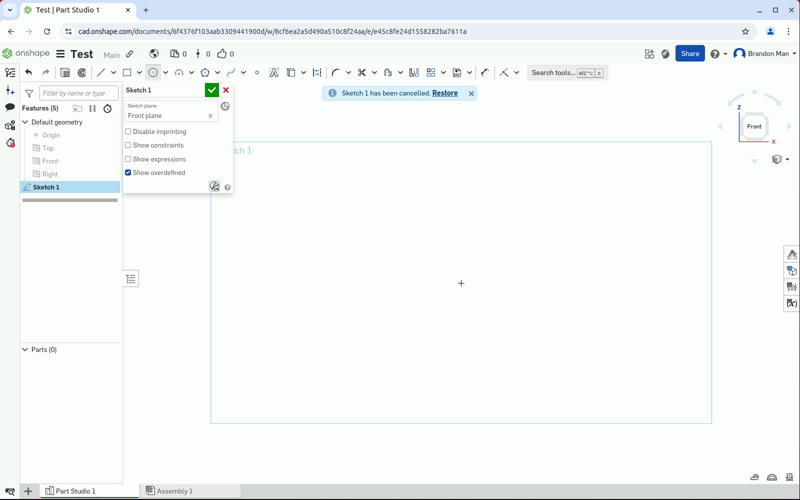
click(461, 282)
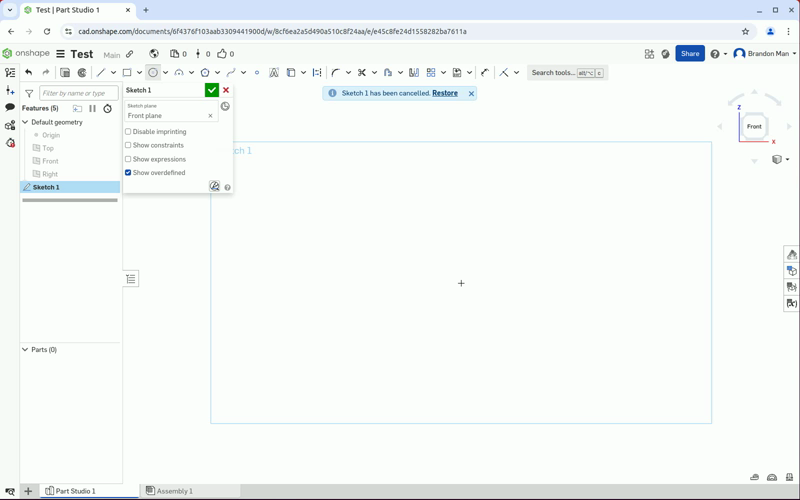
key_up(shift)
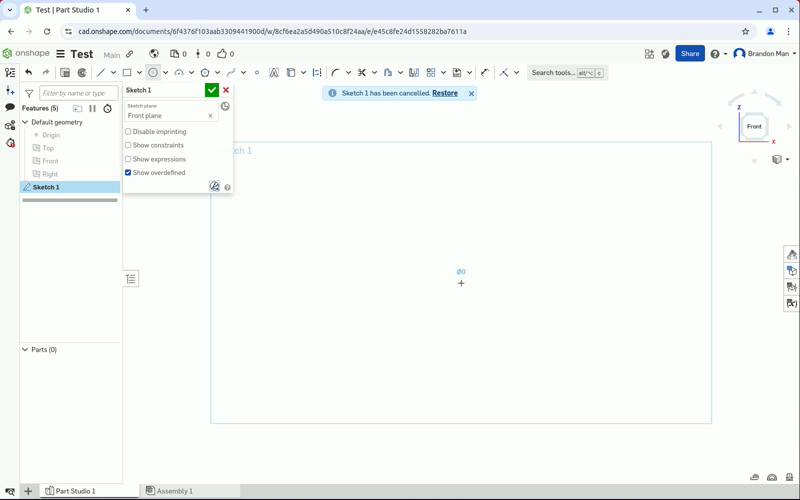
mouse_move(464, 282)
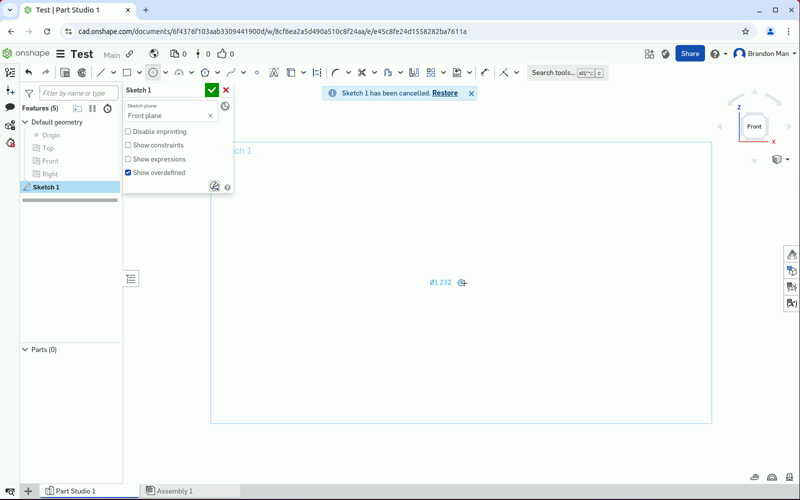
click(464, 282)
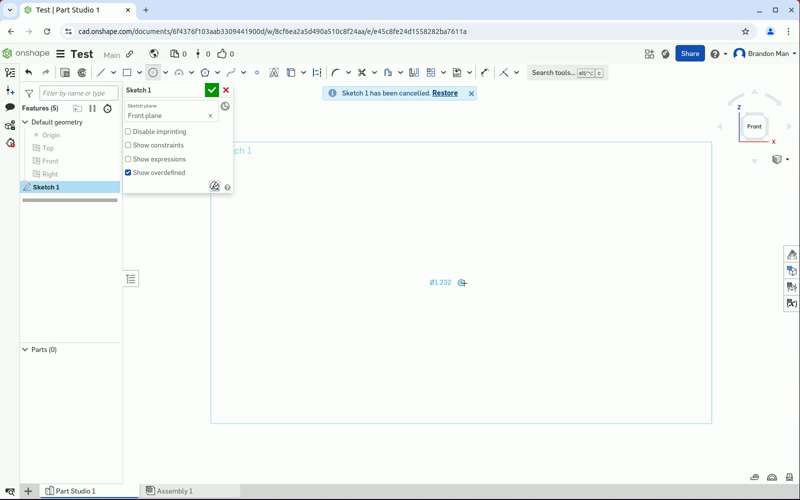
key(esc)
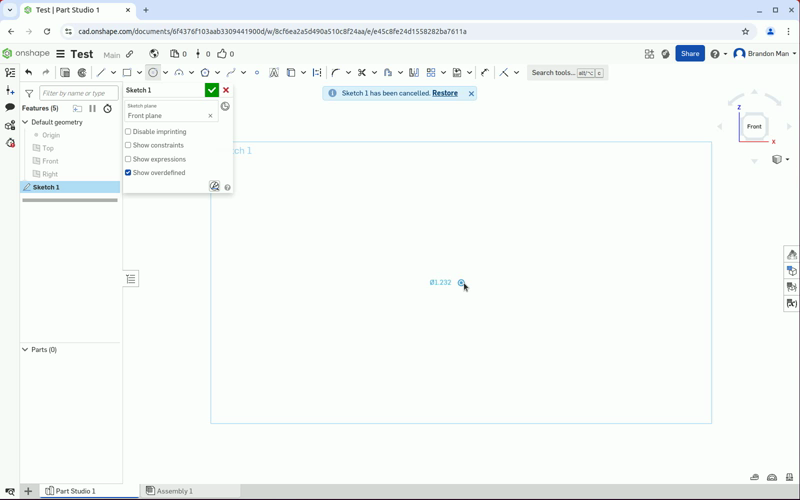
mouse_move(463, 282)
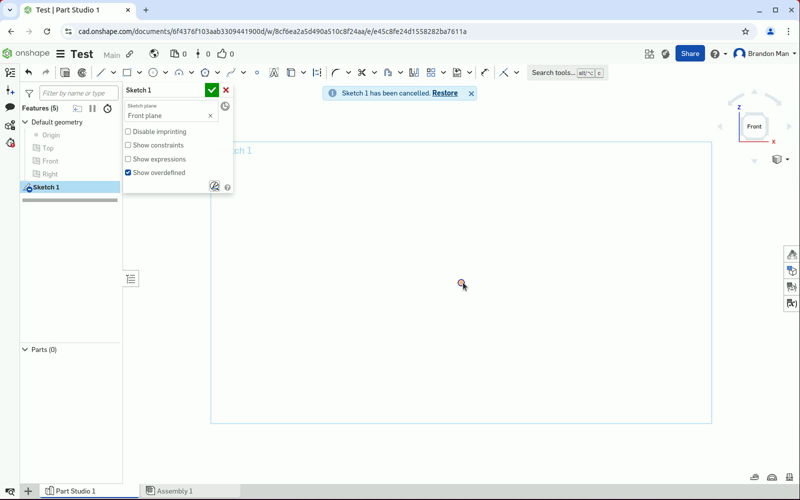
scroll(6)
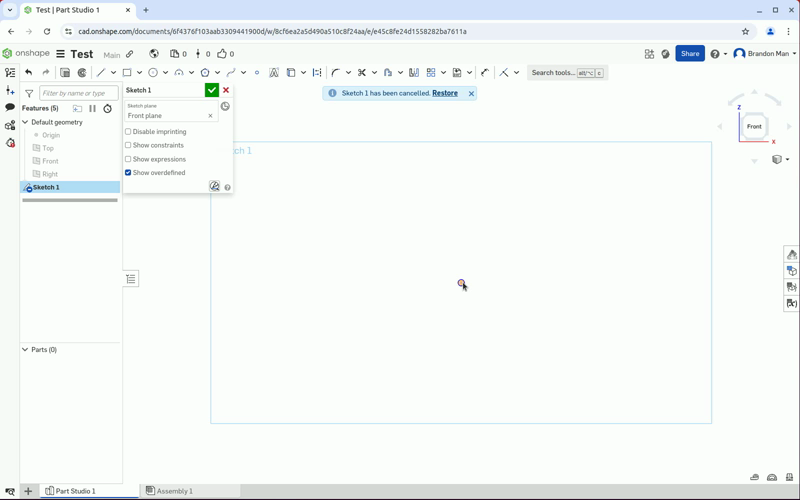
scroll(6)
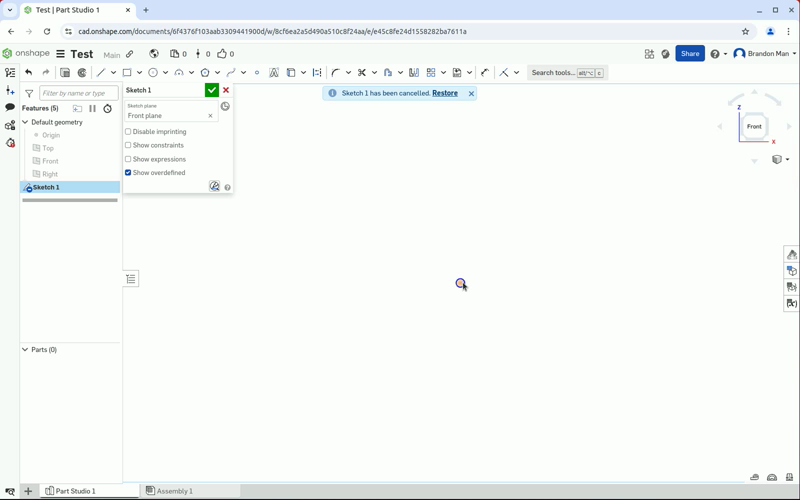
scroll(6)
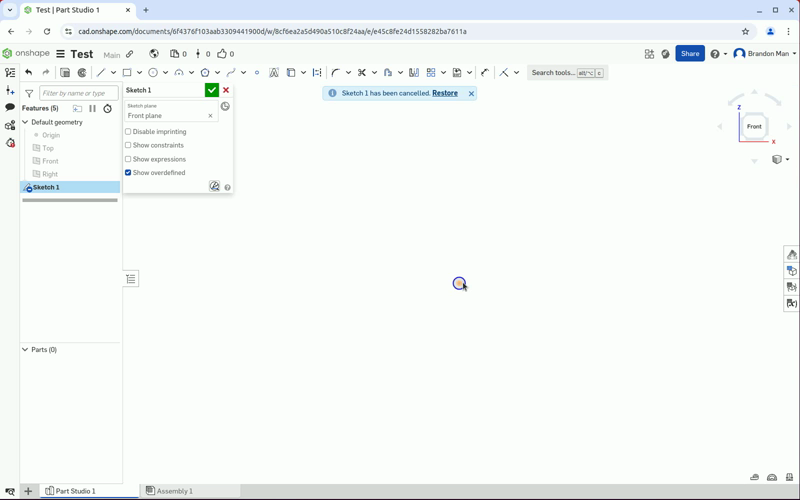
scroll(6)
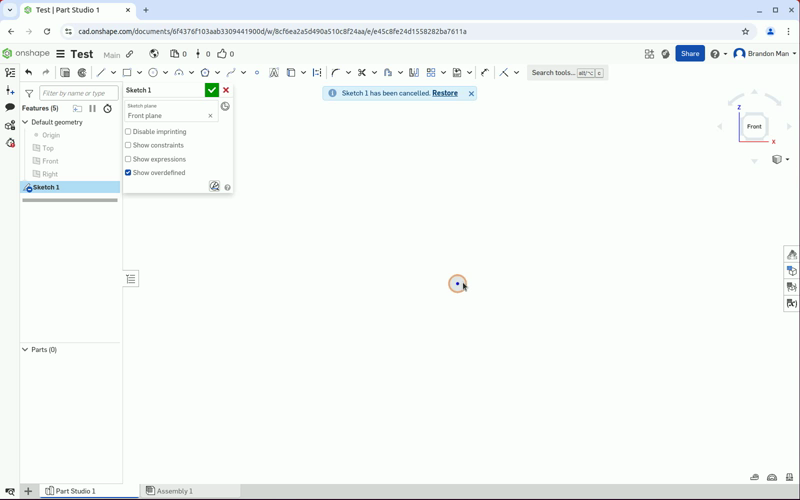
scroll(6)
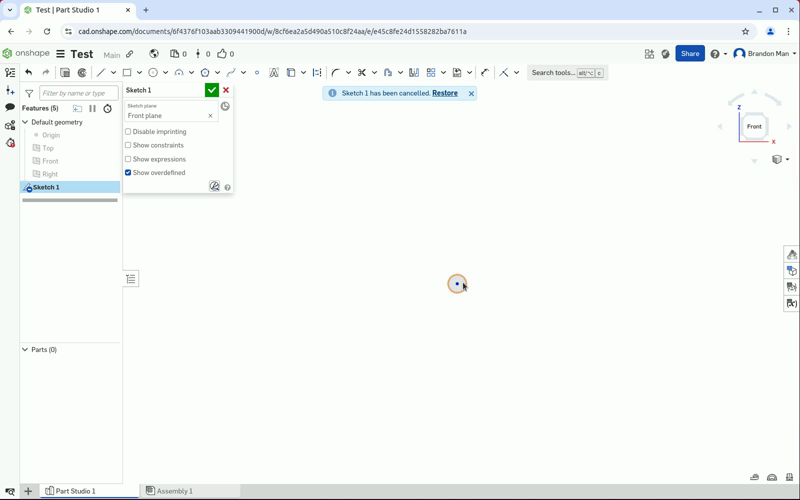
scroll(6)
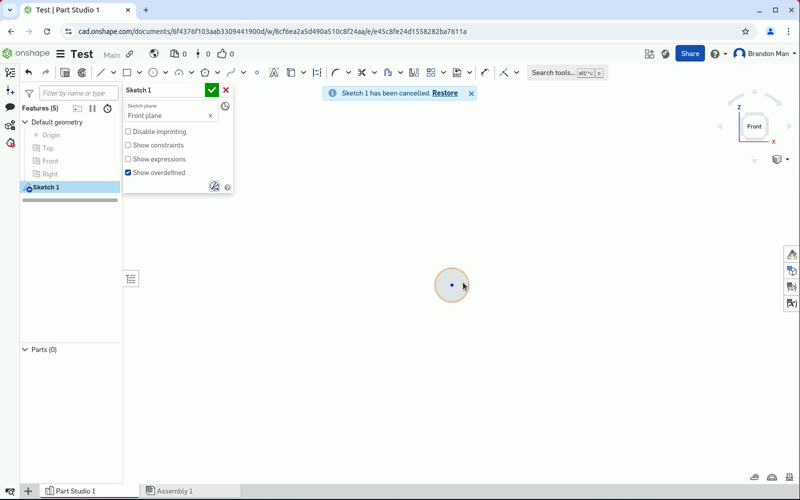
scroll(6)
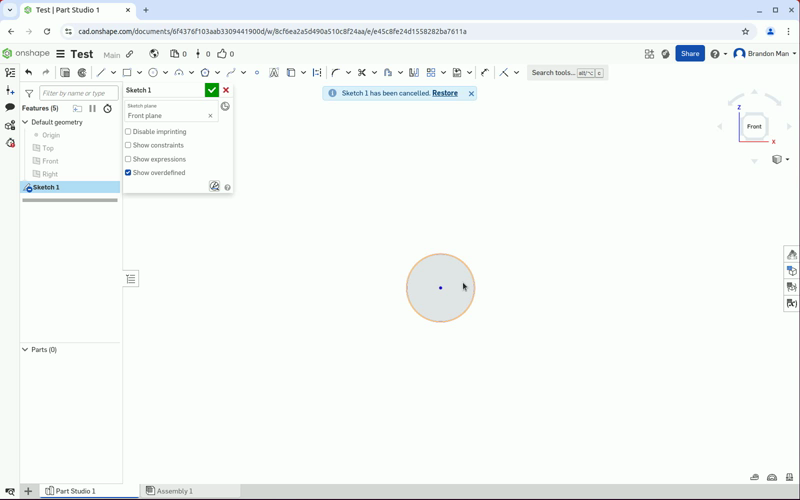
click(463, 282)
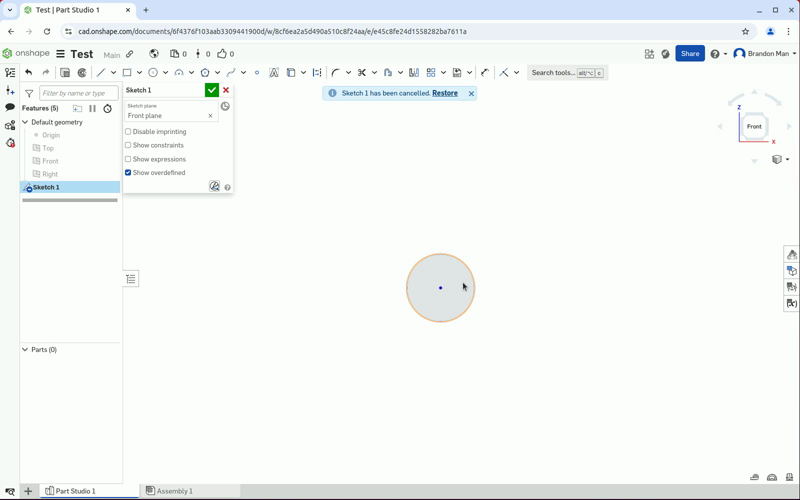
scroll(-6)
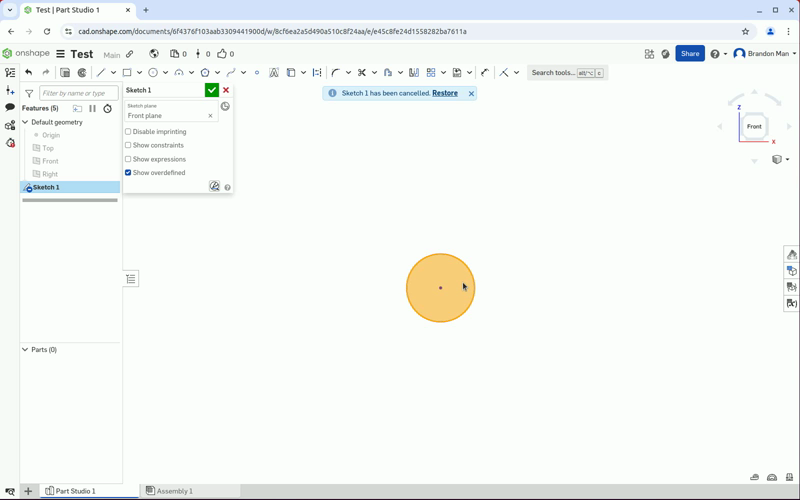
scroll(-6)
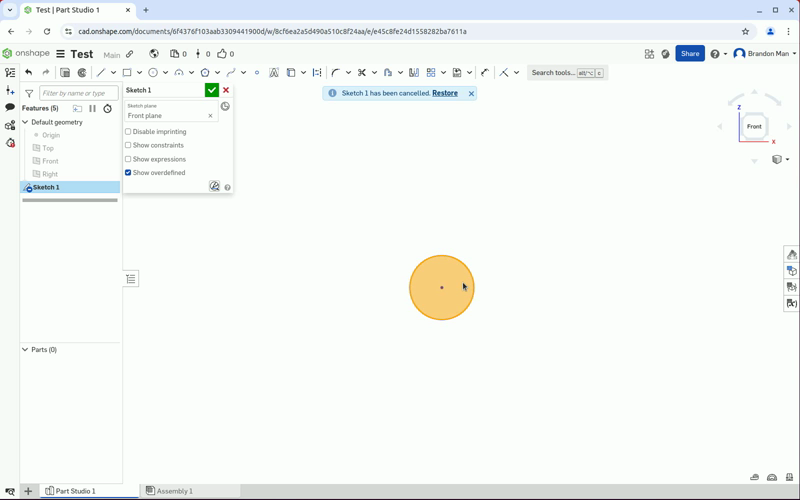
scroll(-6)
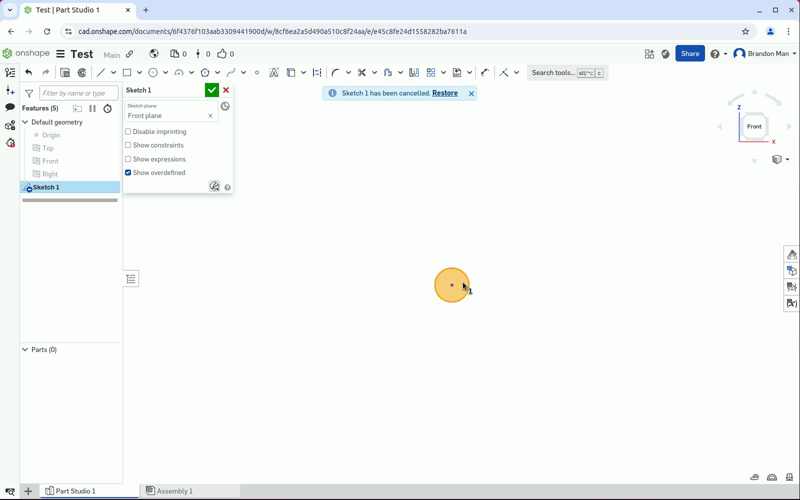
scroll(-6)
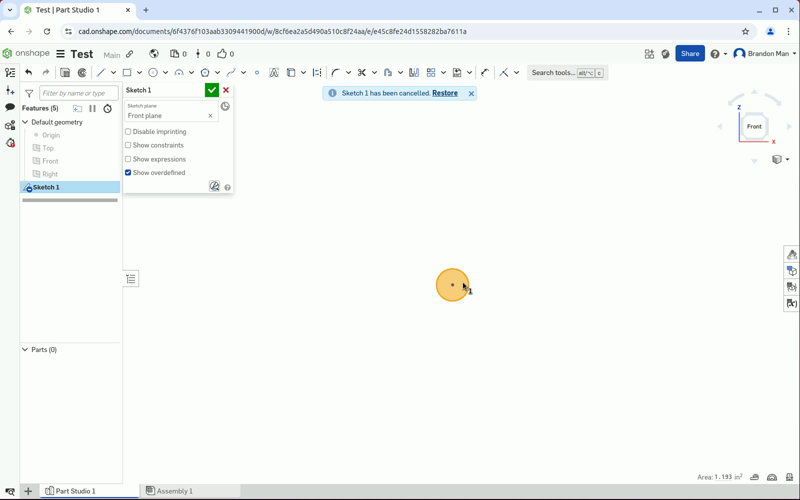
scroll(-6)
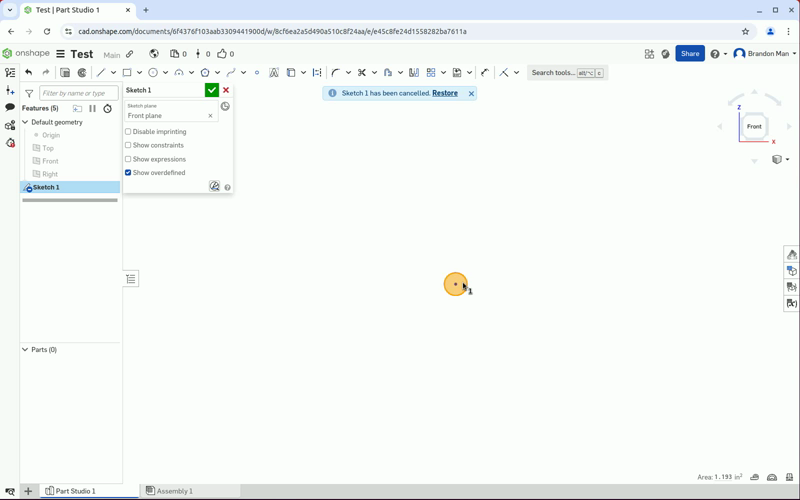
scroll(-6)
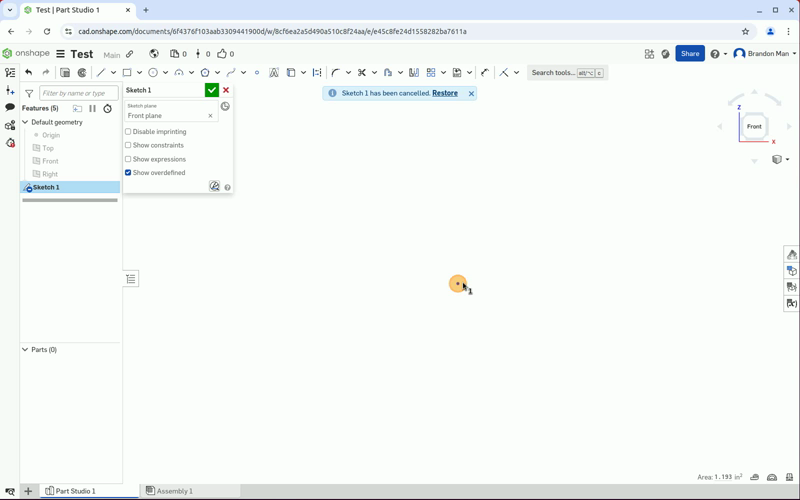
scroll(-6)
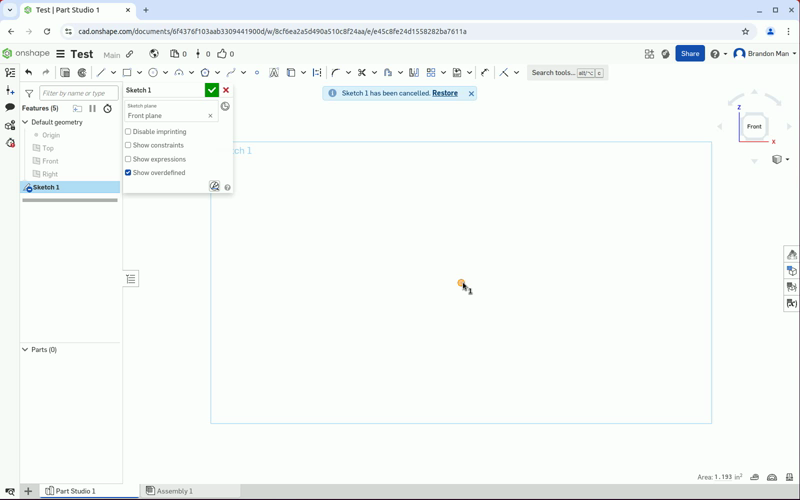
mouse_move(73, 352)
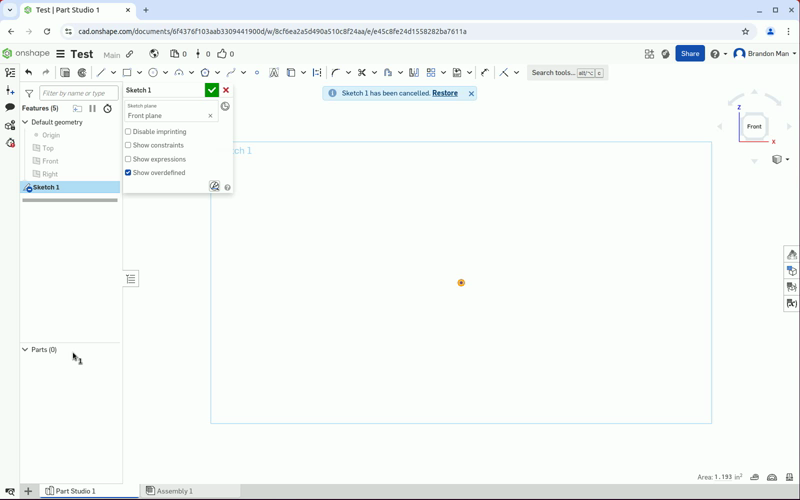
key(shift+y)
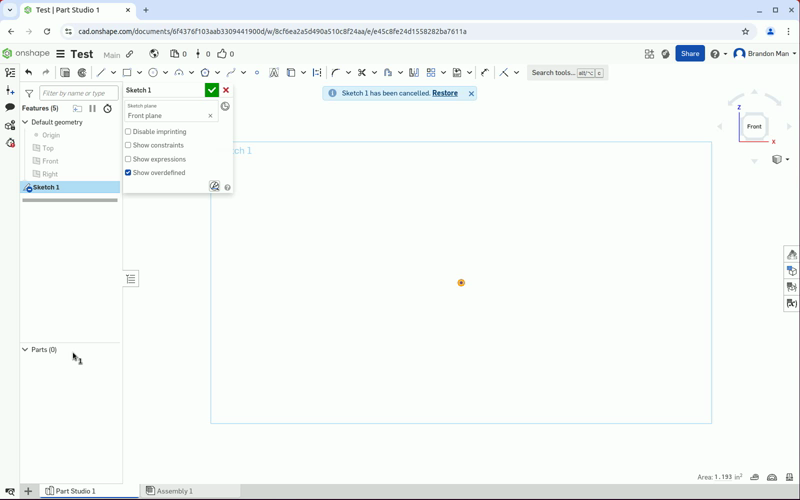
key(shift+e)
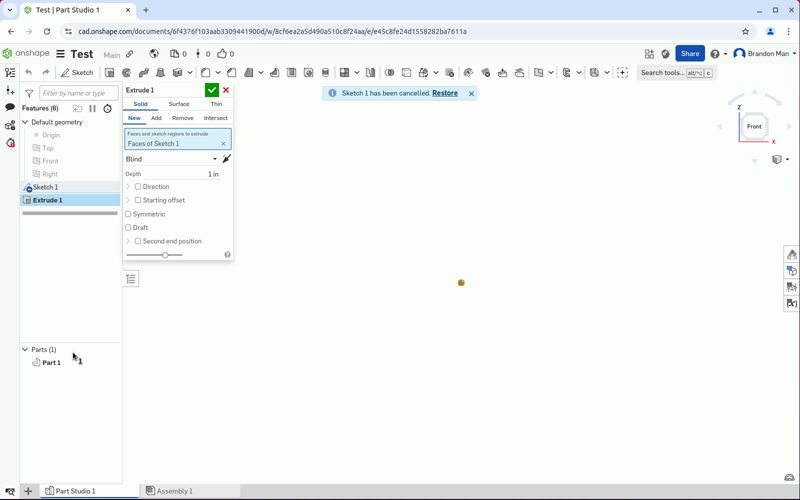
mouse_move(143, 106)
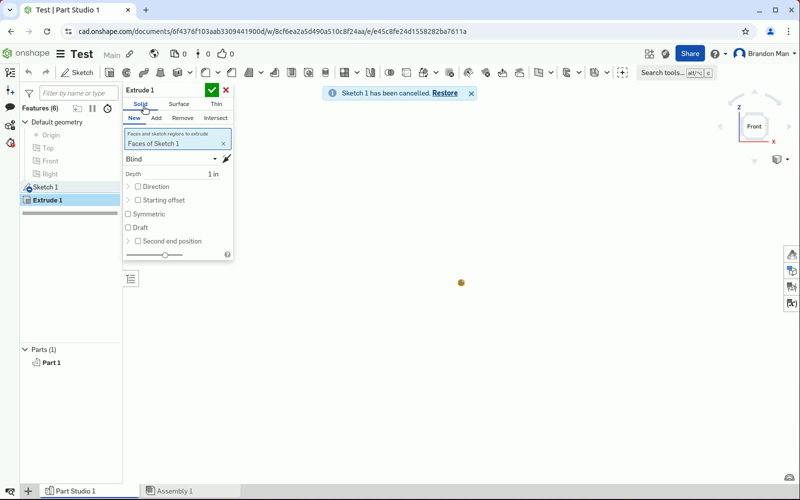
click(143, 106)
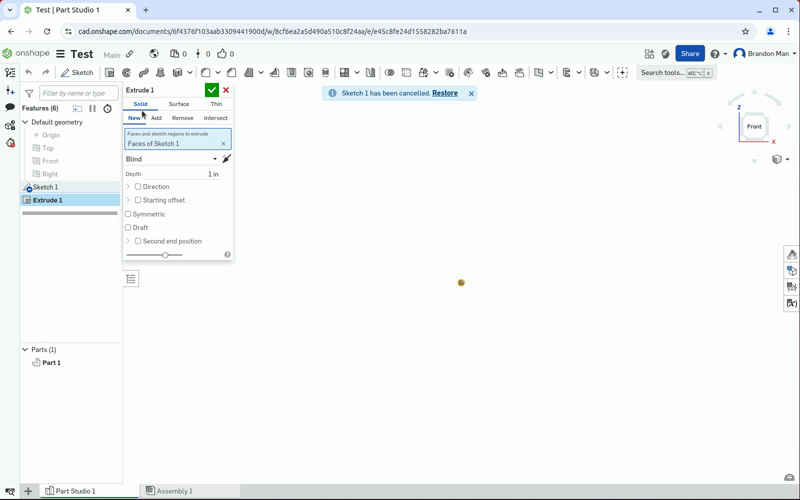
mouse_move(137, 120)
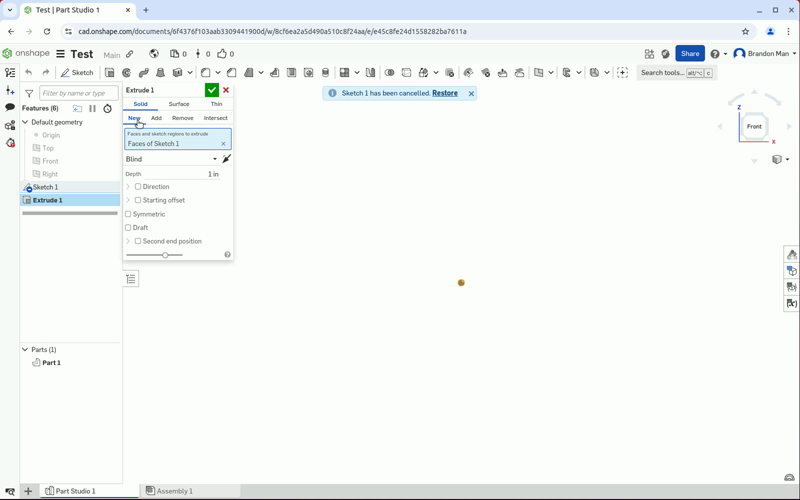
click(137, 120)
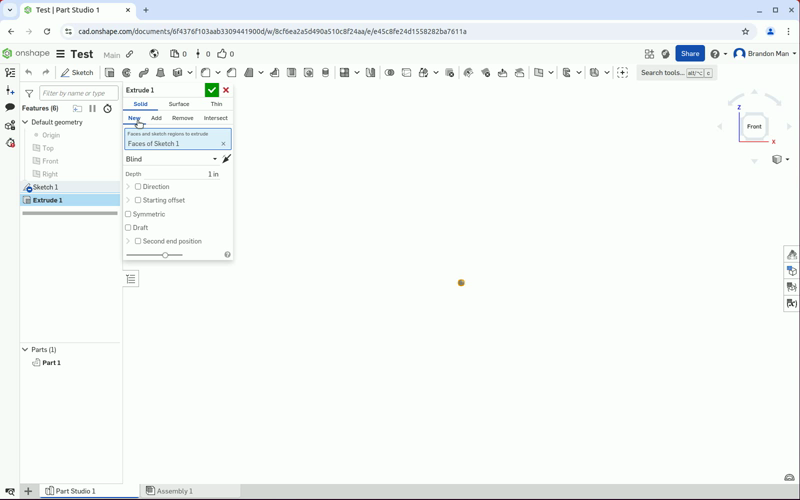
key(tab, 4)
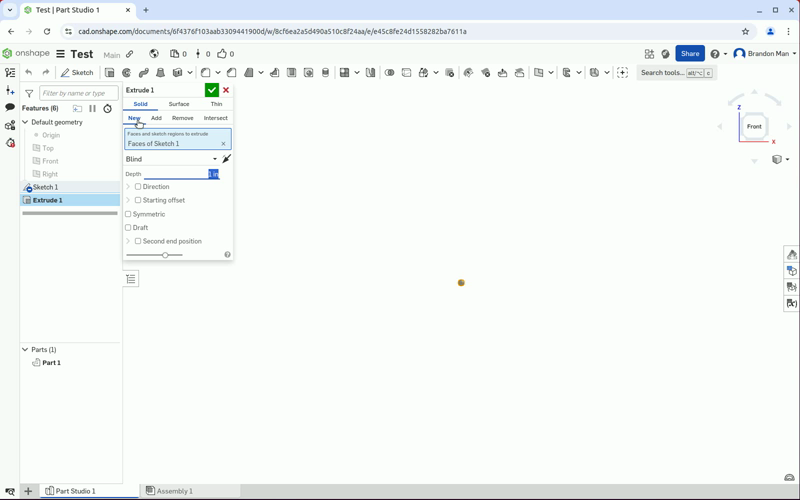
text(23.108)
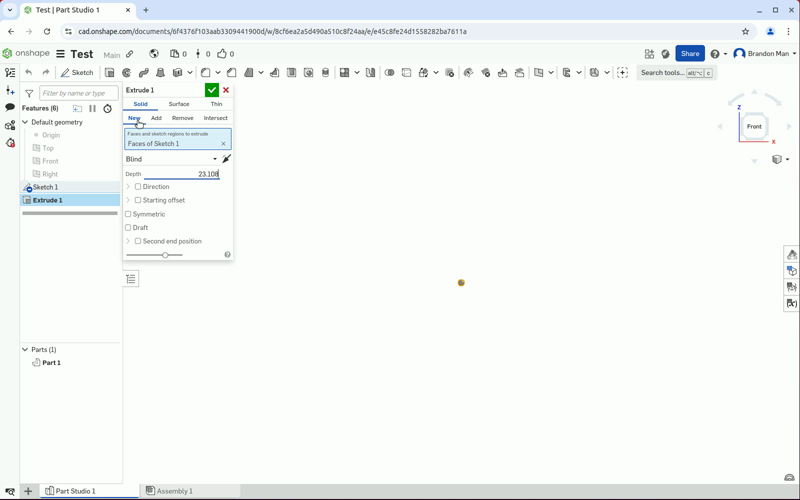
key(enter)
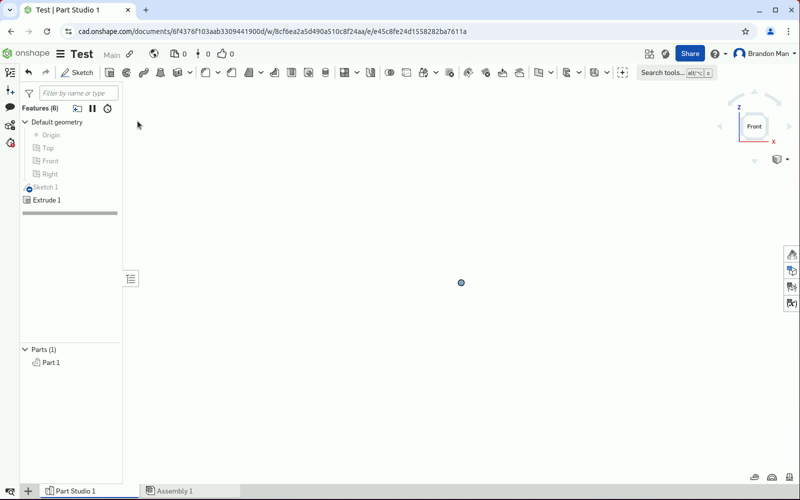
key(shift+h)
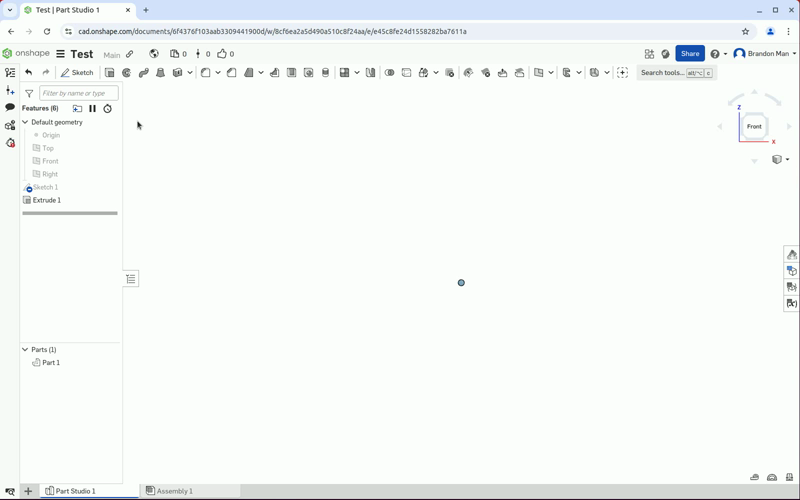
key(shift+h)
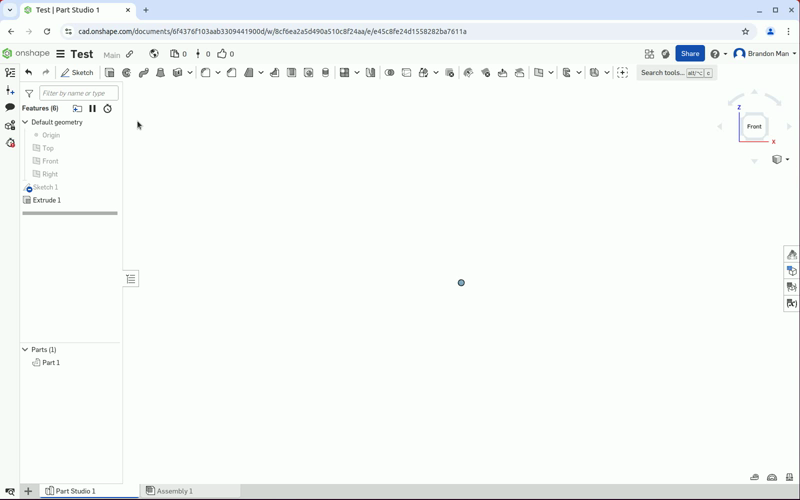
mouse_move(73, 189)
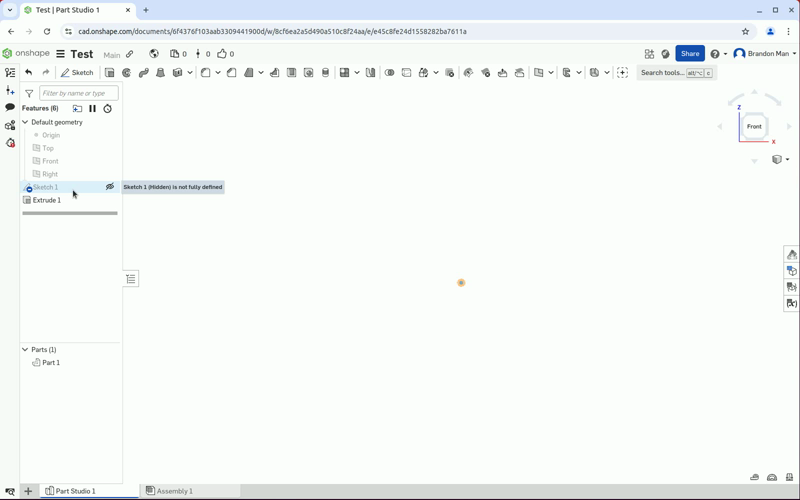
click(73, 189)
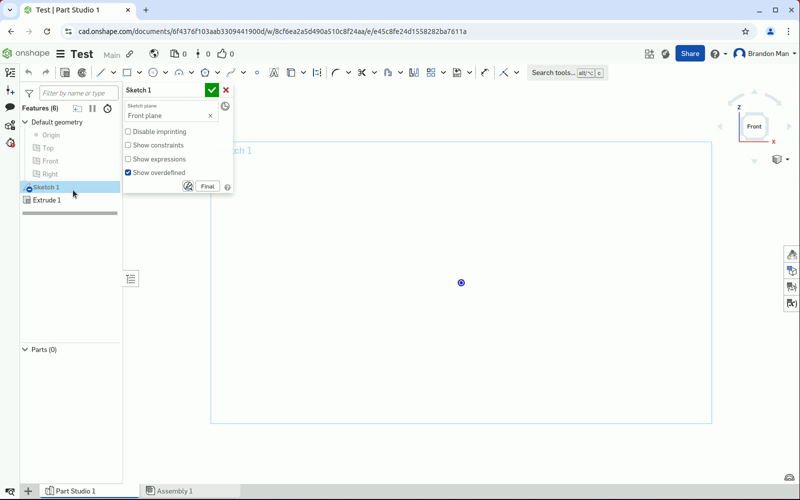
mouse_move(229, 92)
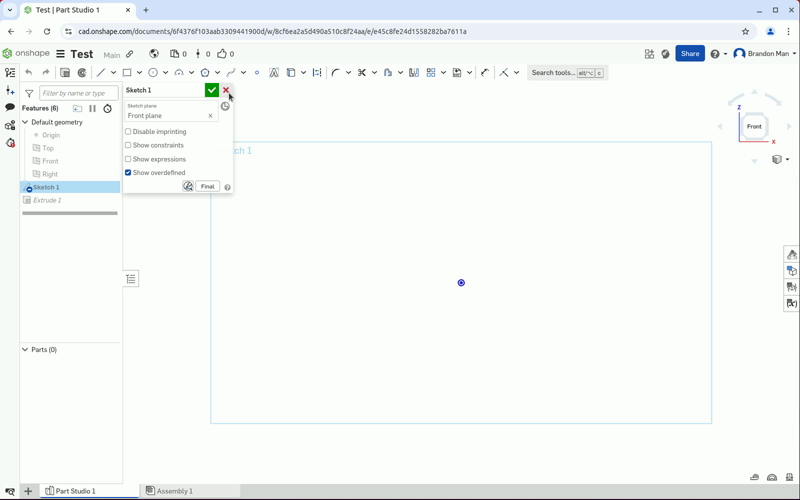
click(229, 92)
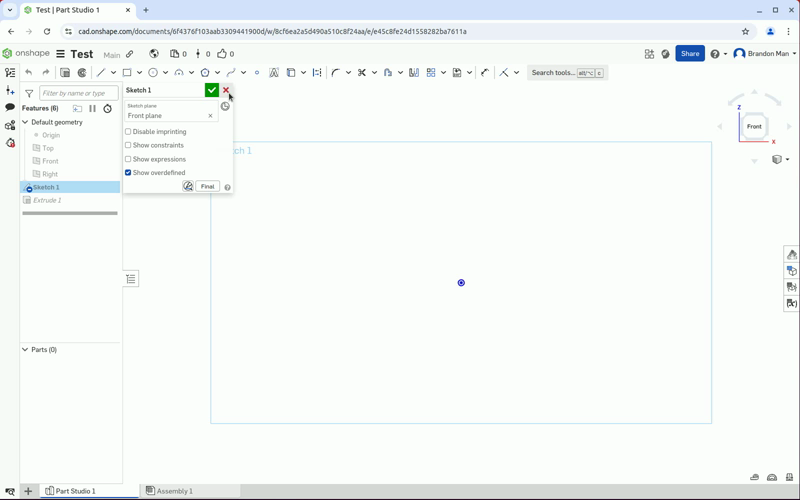
key(shift+s)
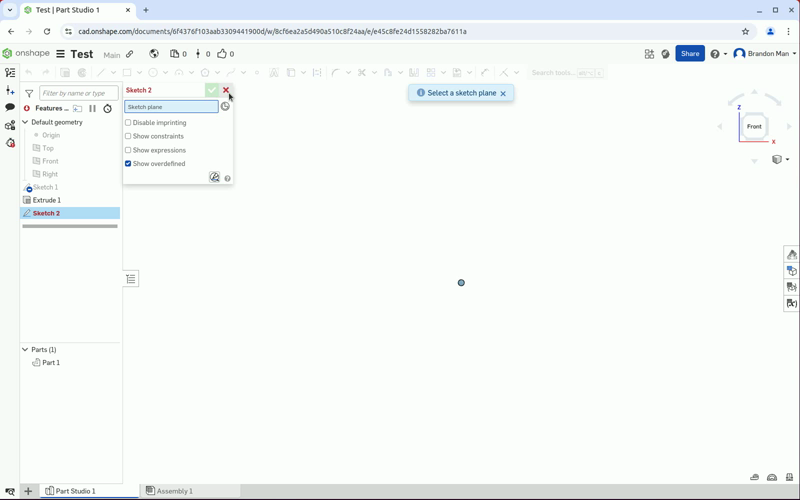
mouse_move(73, 163)
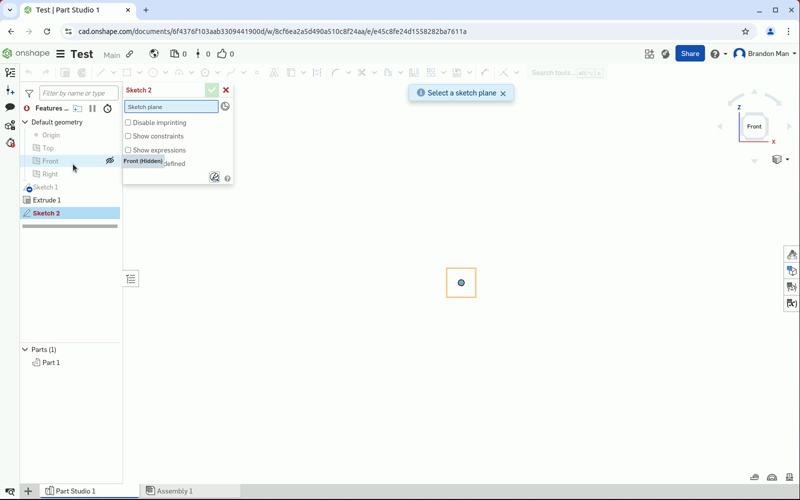
click(73, 163)
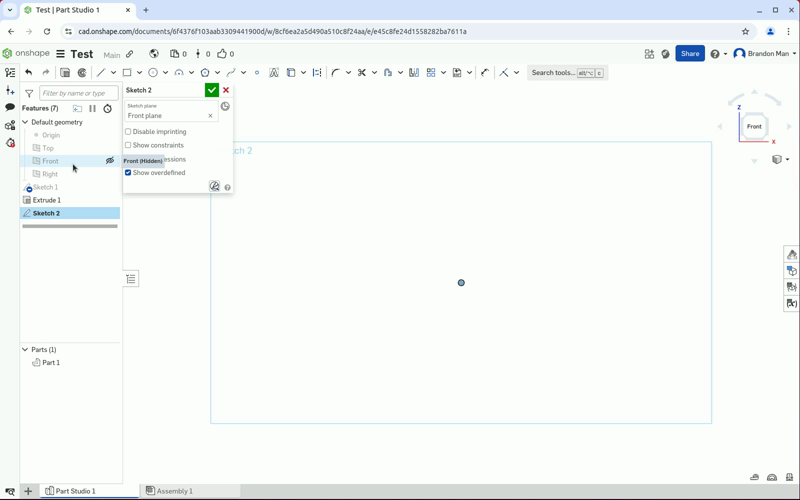
mouse_move(73, 352)
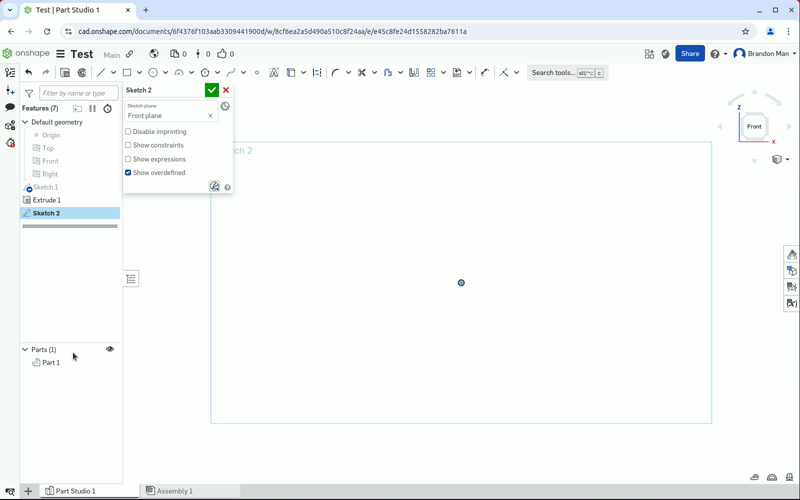
key(y)
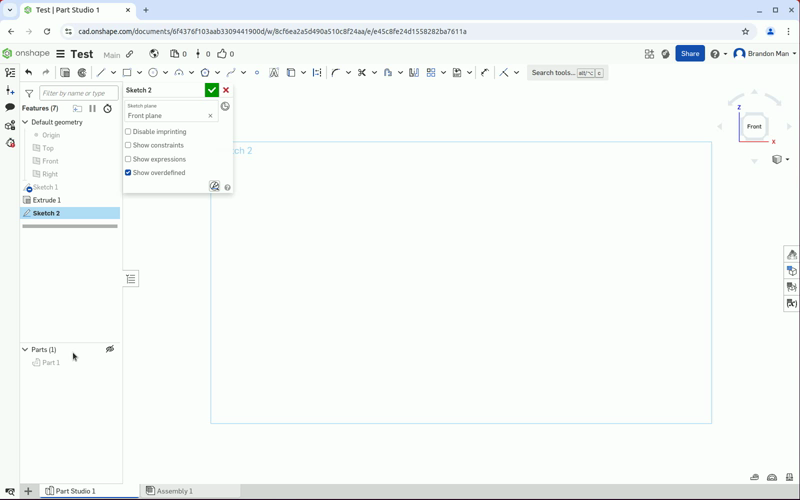
key(c)
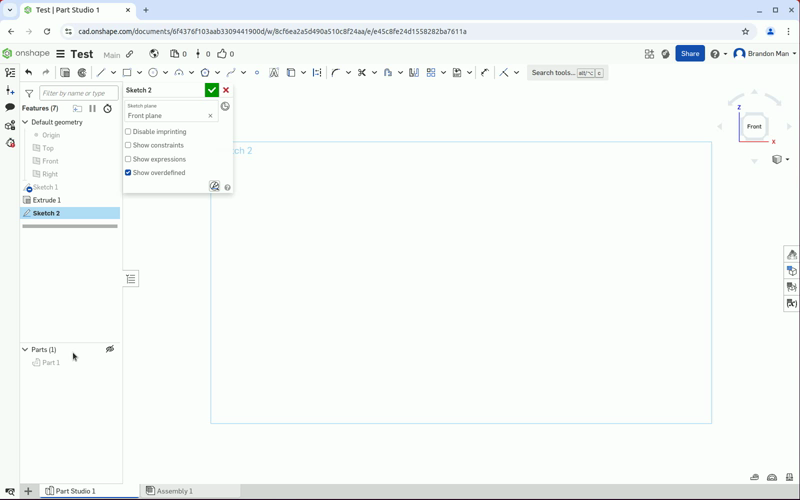
key_down(shift)
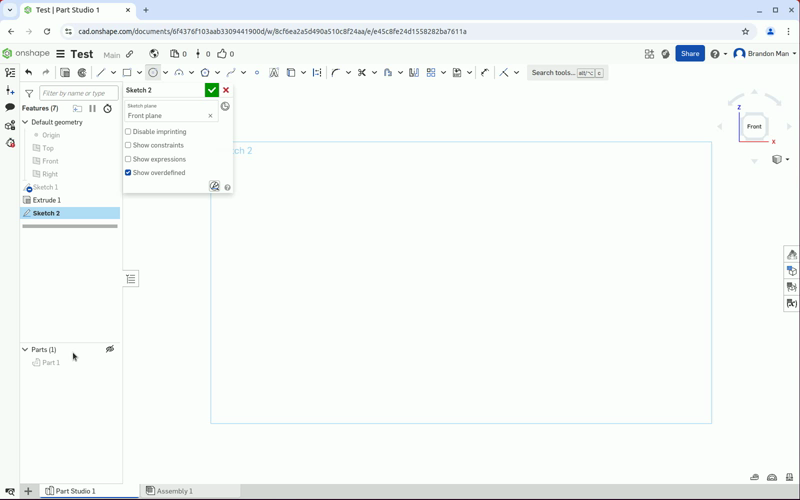
mouse_move(474, 282)
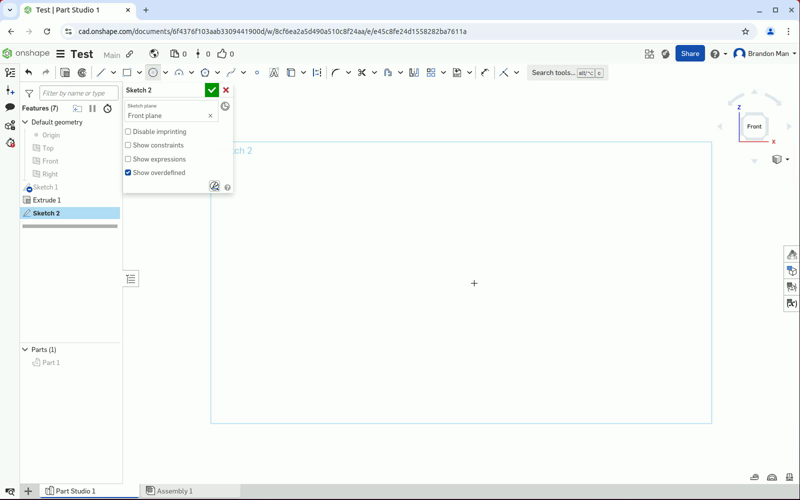
click(474, 282)
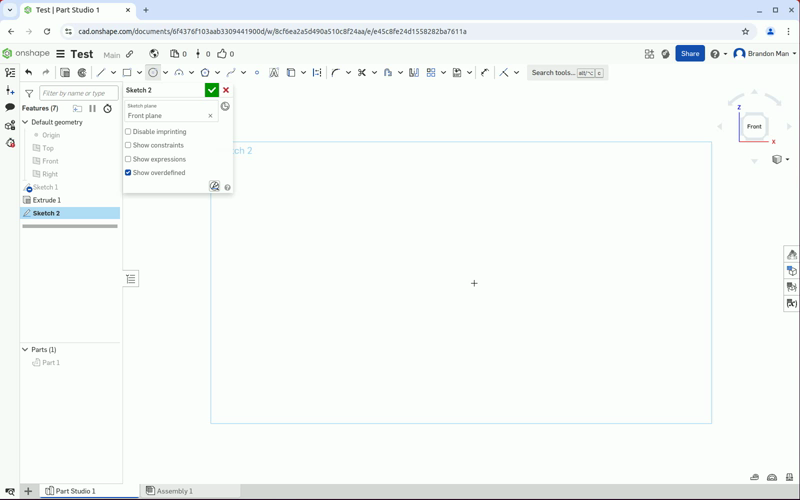
key_up(shift)
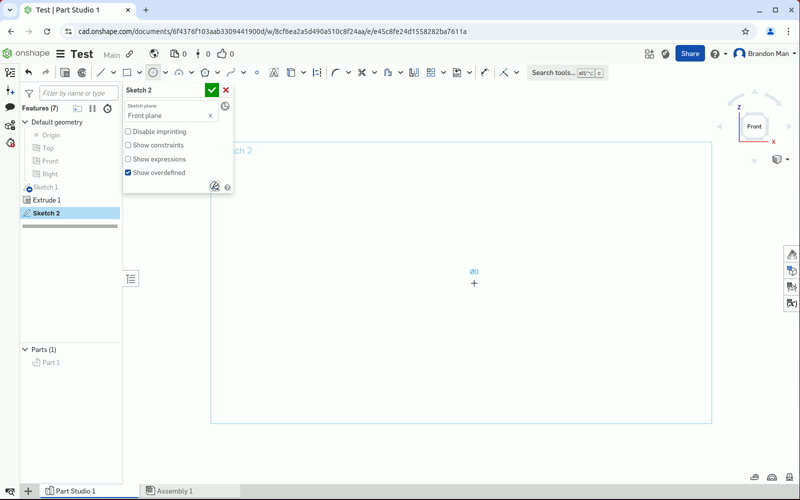
mouse_move(477, 282)
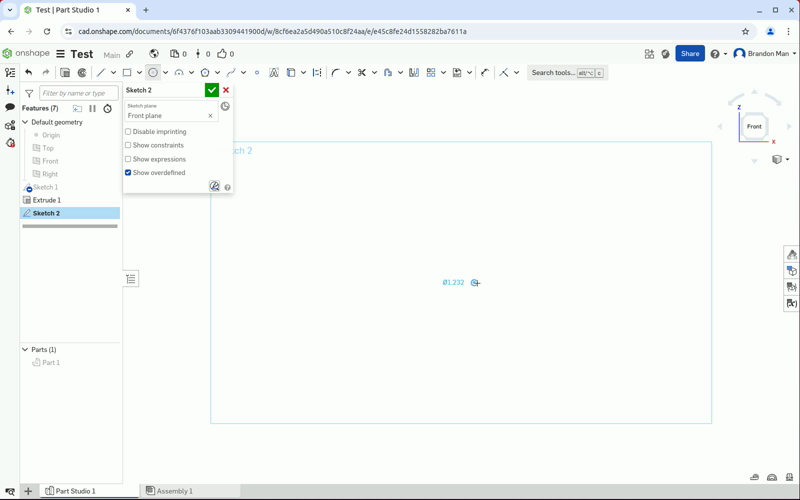
click(477, 282)
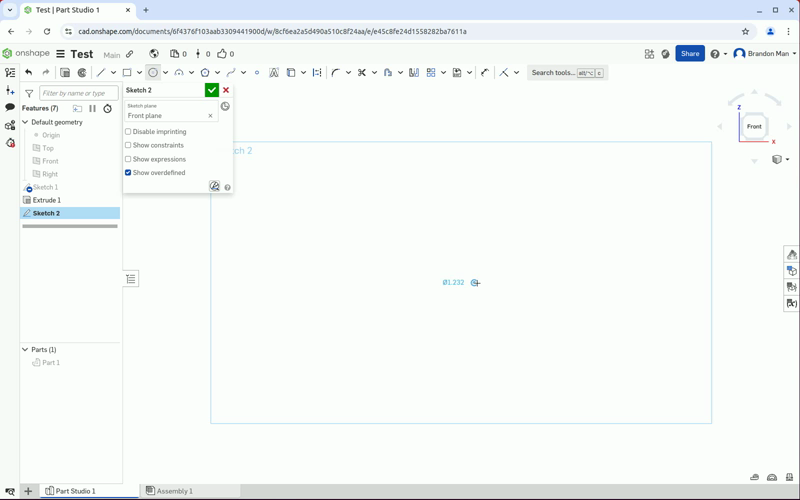
key(esc)
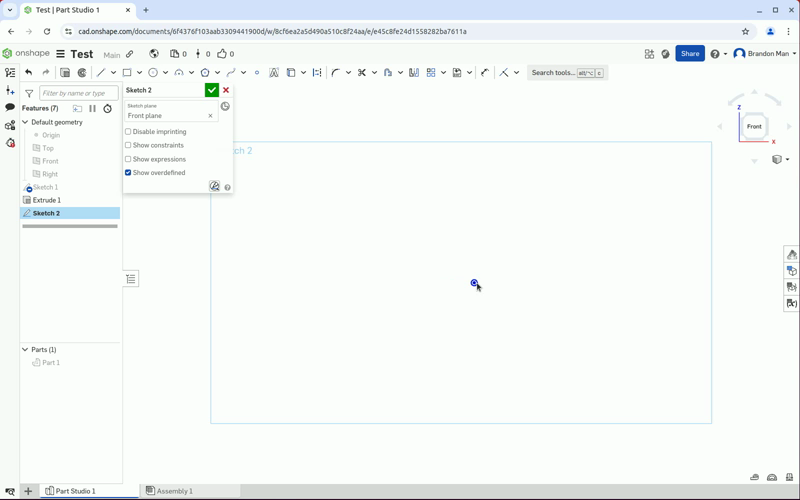
mouse_move(475, 282)
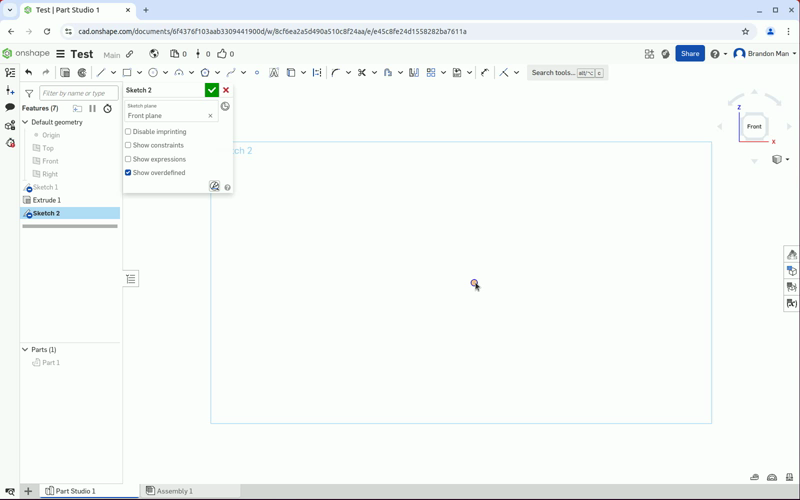
scroll(6)
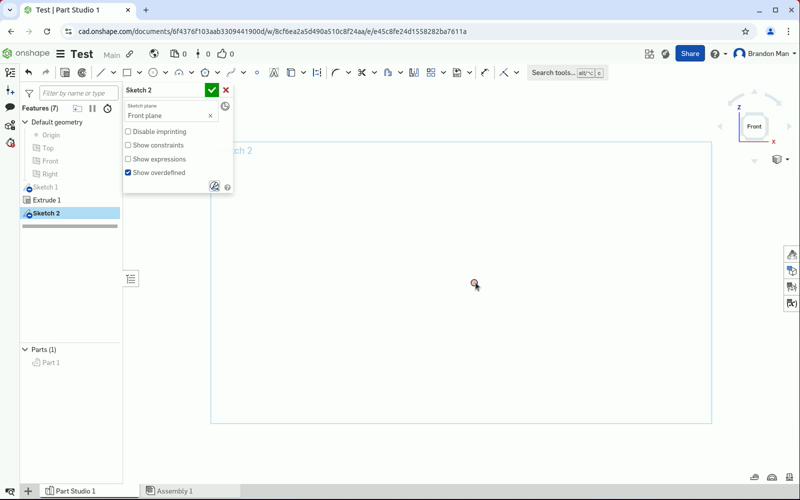
scroll(6)
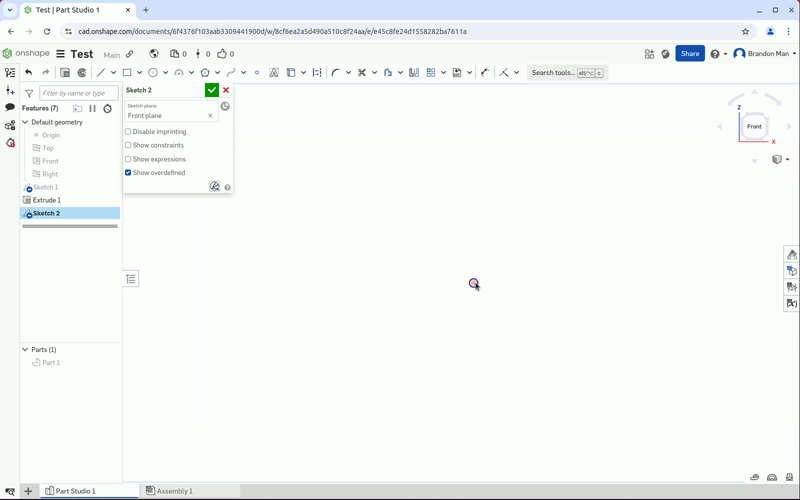
scroll(6)
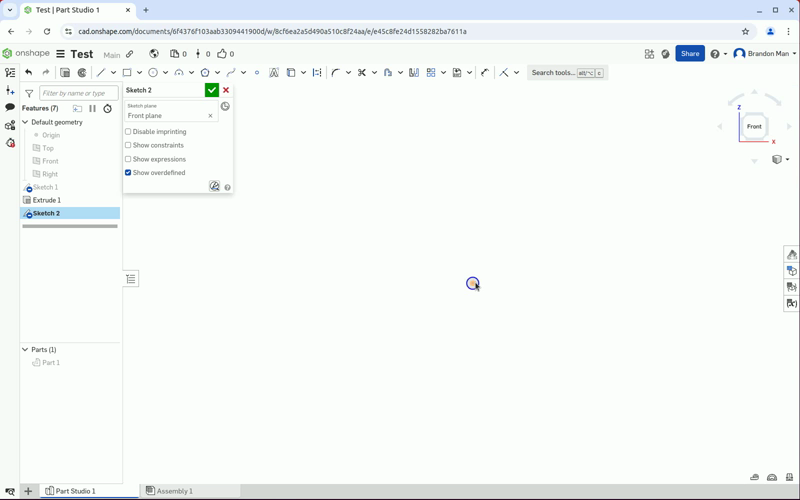
scroll(6)
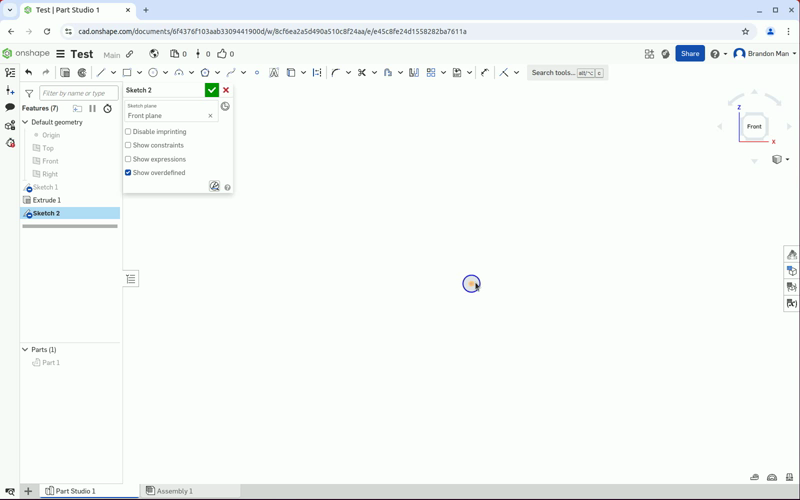
scroll(6)
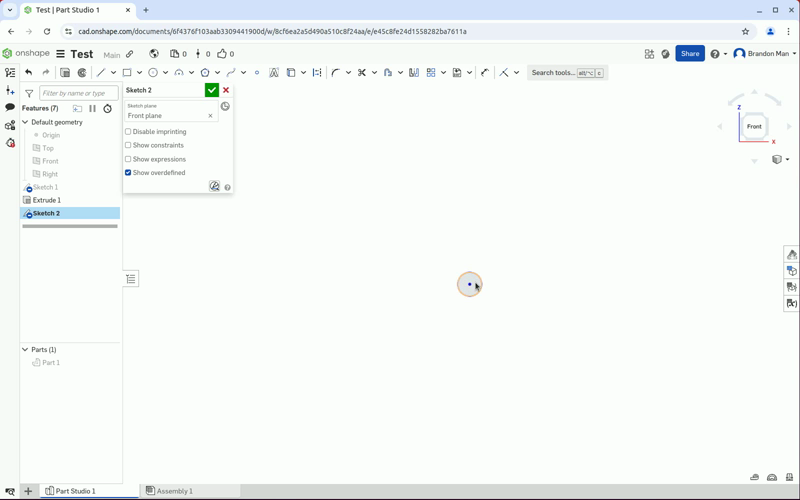
scroll(6)
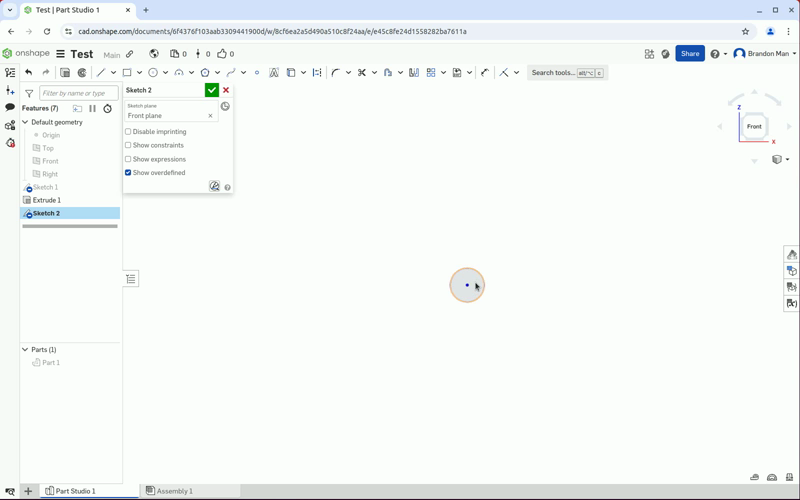
scroll(6)
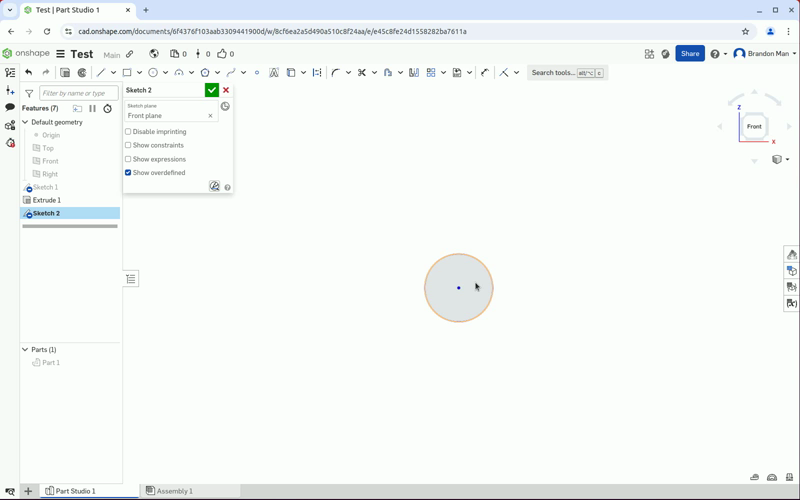
click(475, 282)
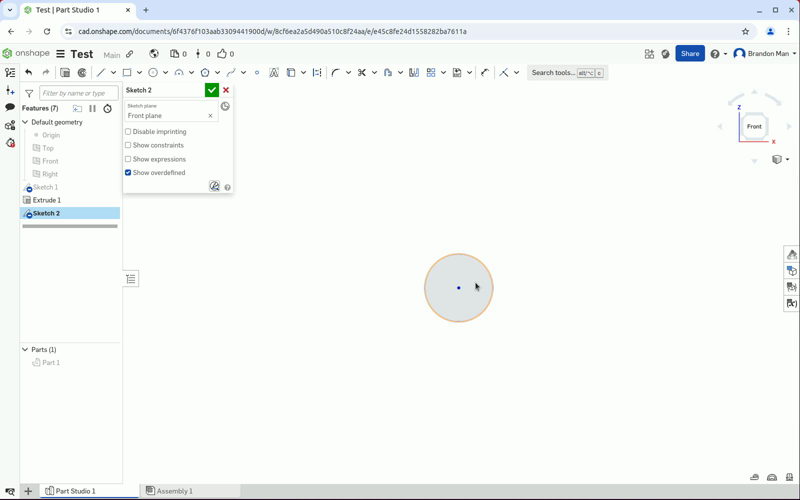
scroll(-6)
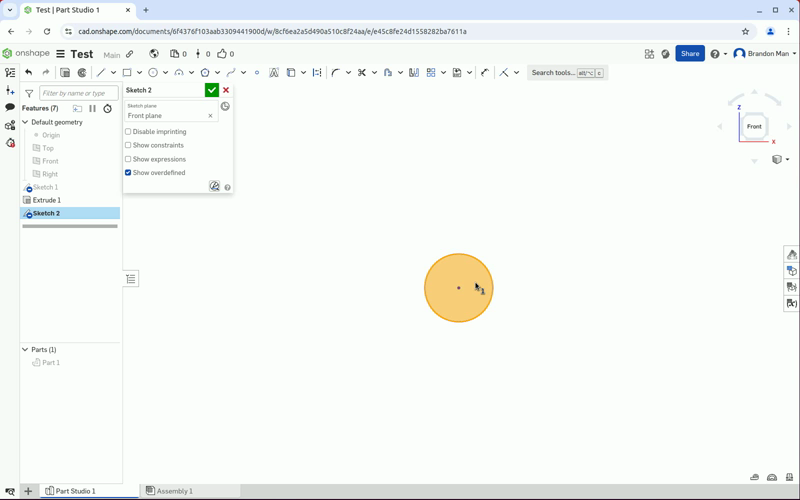
scroll(-6)
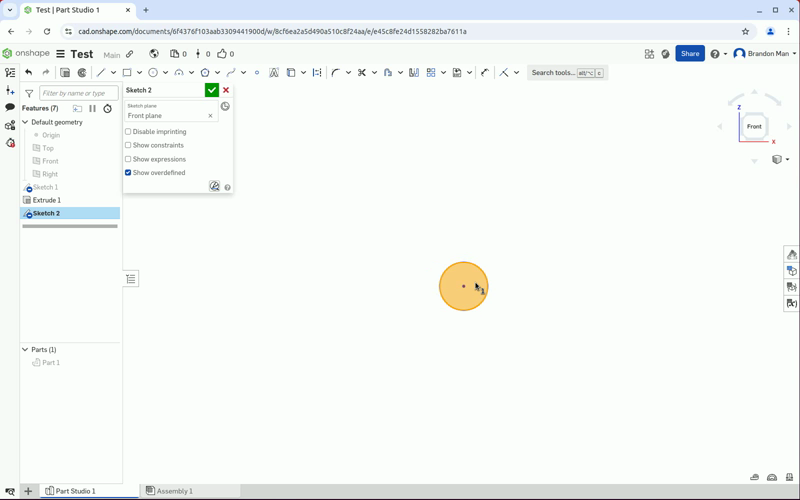
scroll(-6)
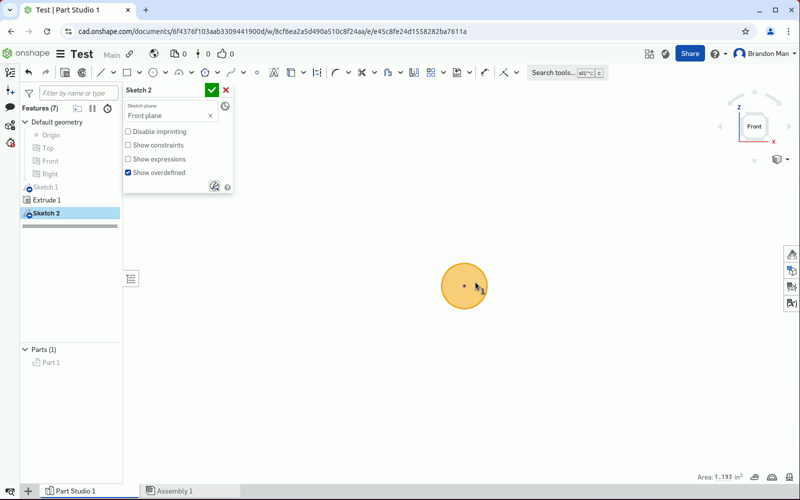
scroll(-6)
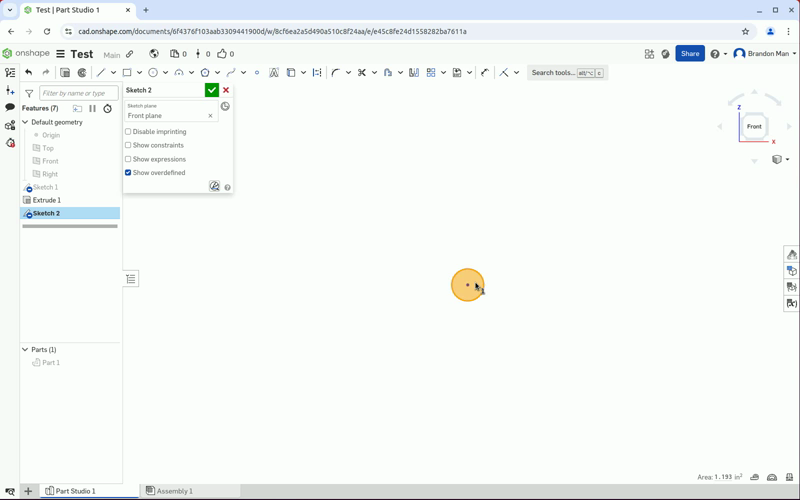
scroll(-6)
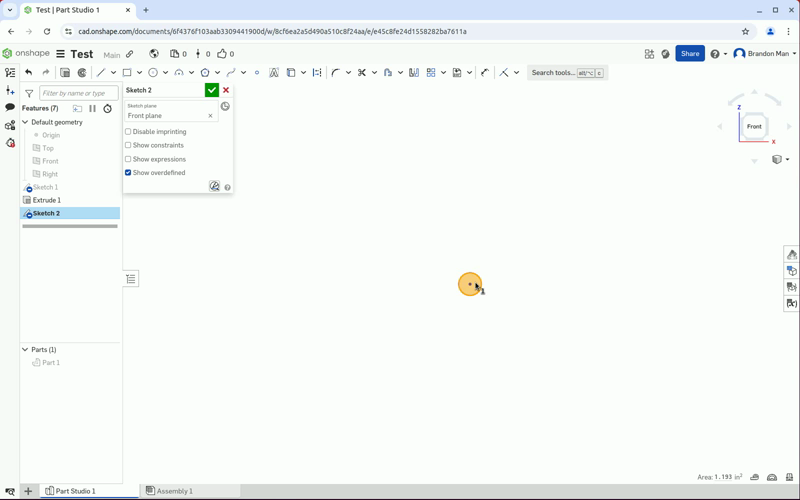
scroll(-6)
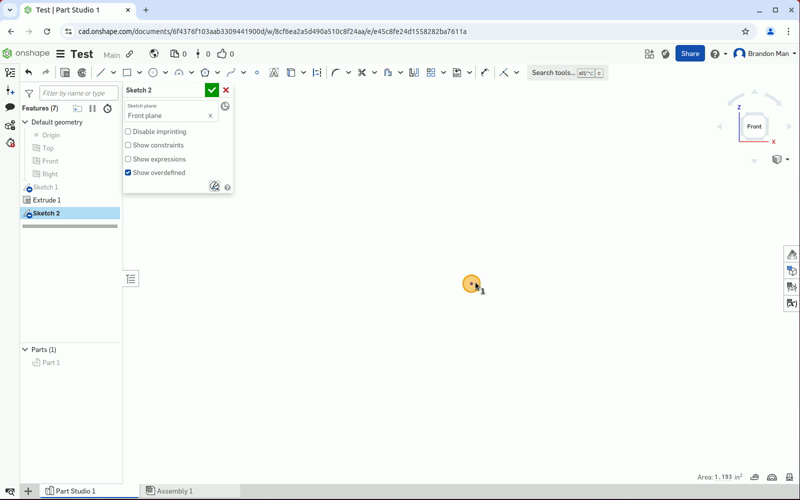
scroll(-6)
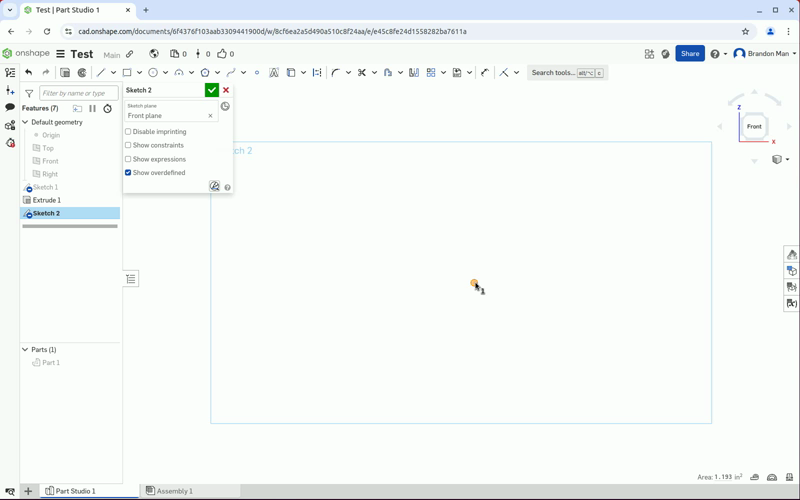
mouse_move(73, 352)
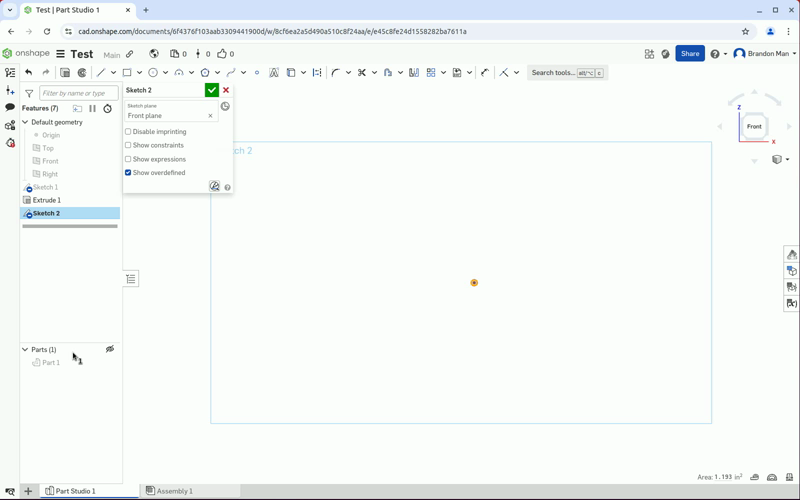
key(shift+y)
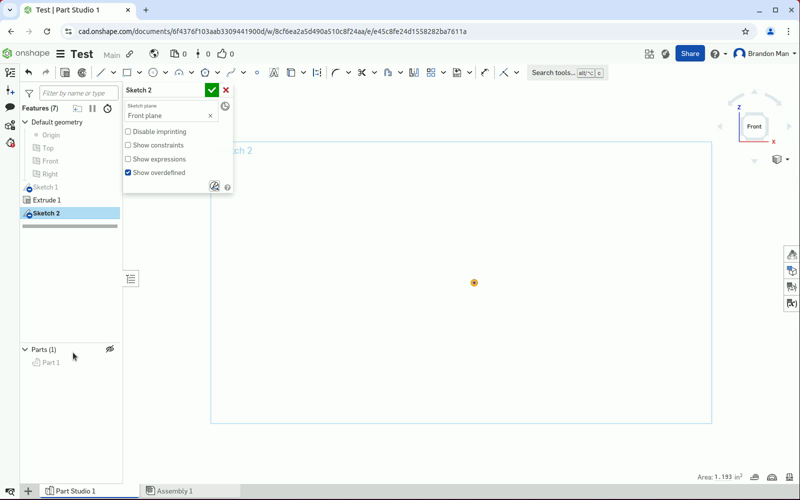
key(shift+e)
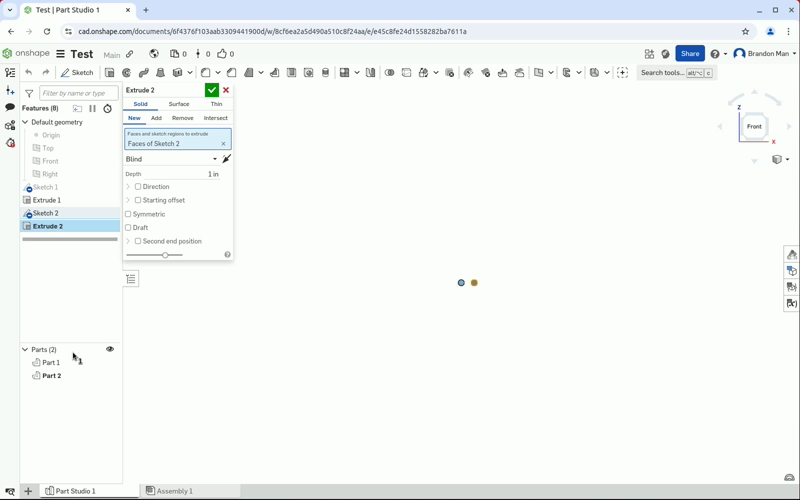
mouse_move(143, 106)
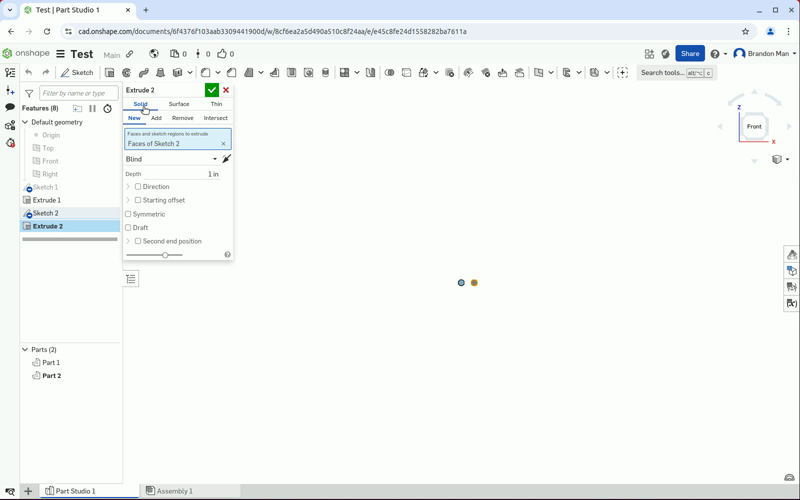
click(143, 106)
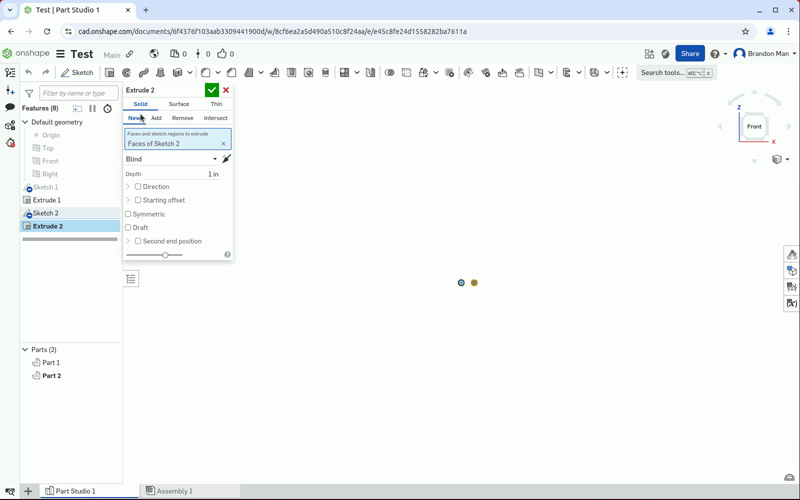
mouse_move(137, 120)
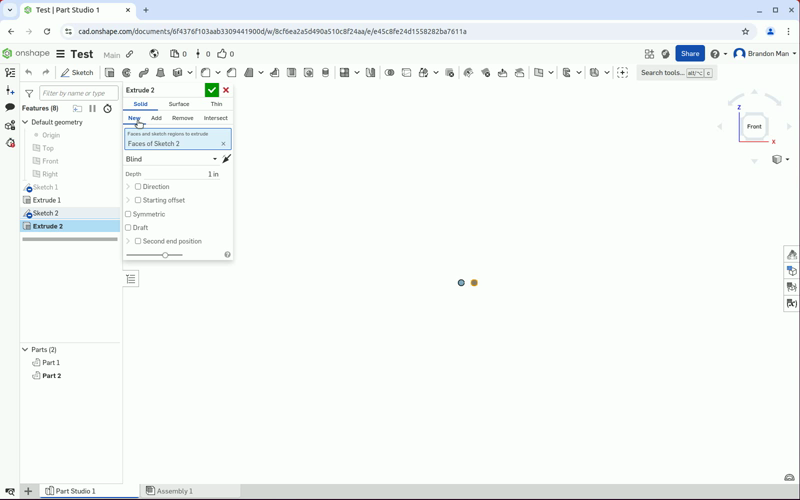
click(137, 120)
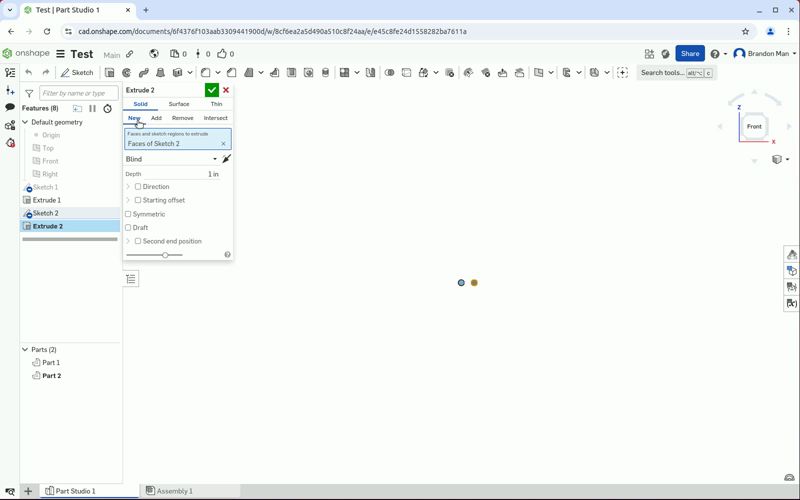
key(tab, 4)
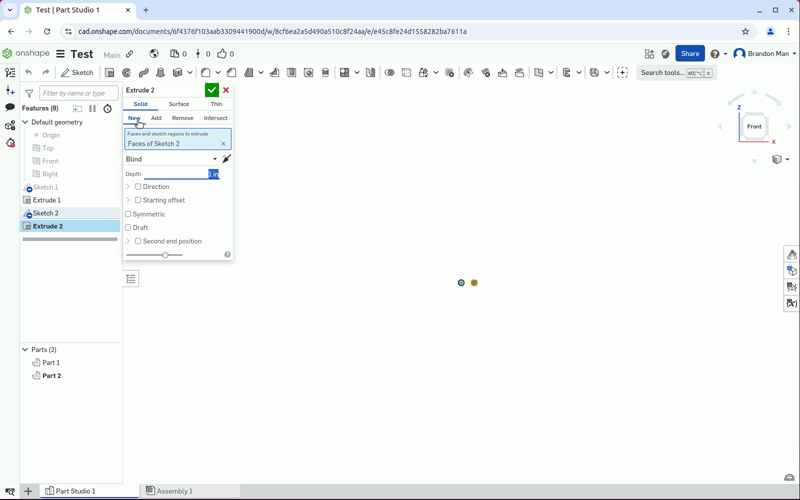
text(19.257)
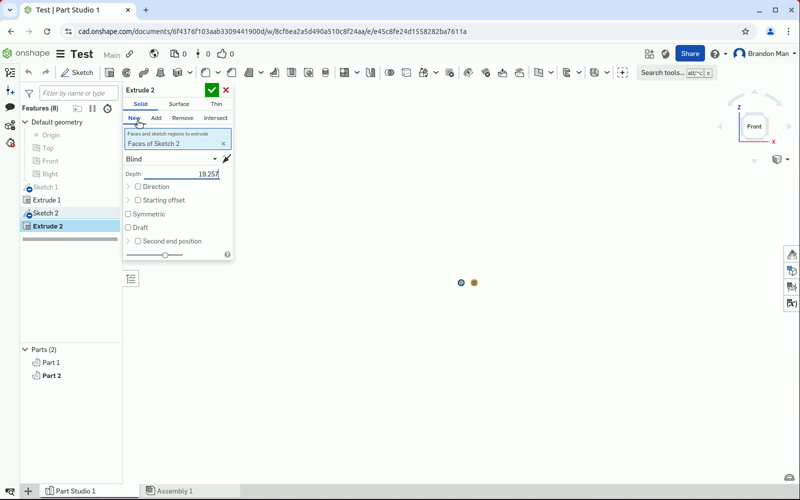
key(enter)
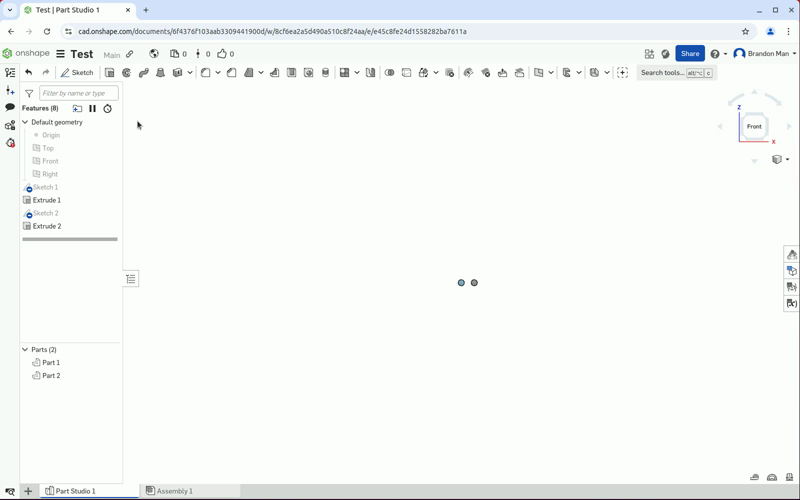
key(shift+h)
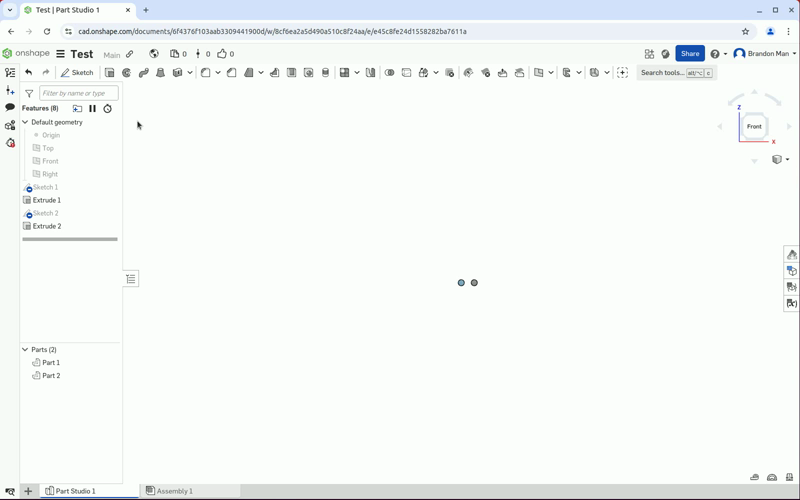
key(shift+h)
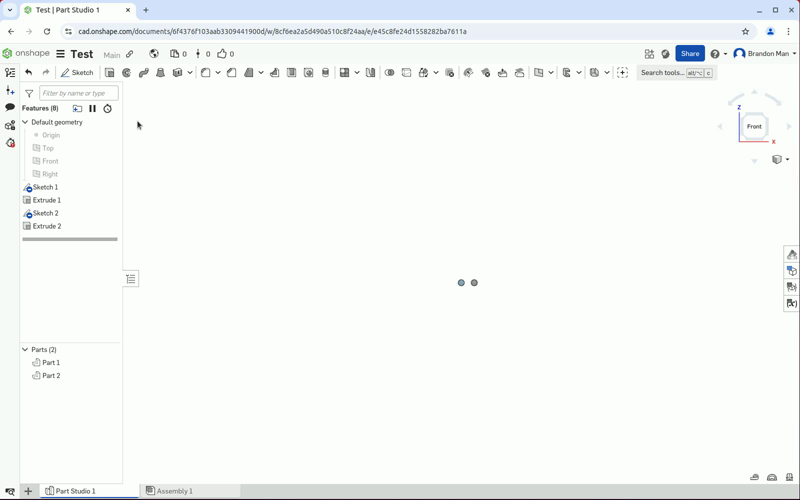
key(shift+7)
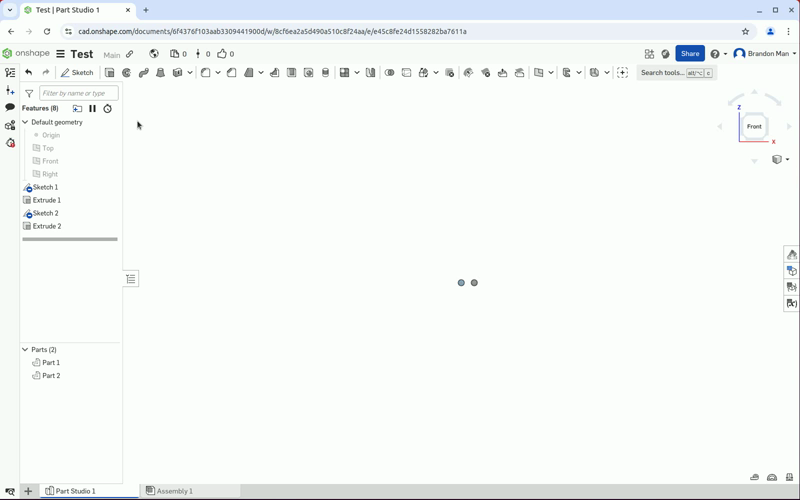
key(left, 2)
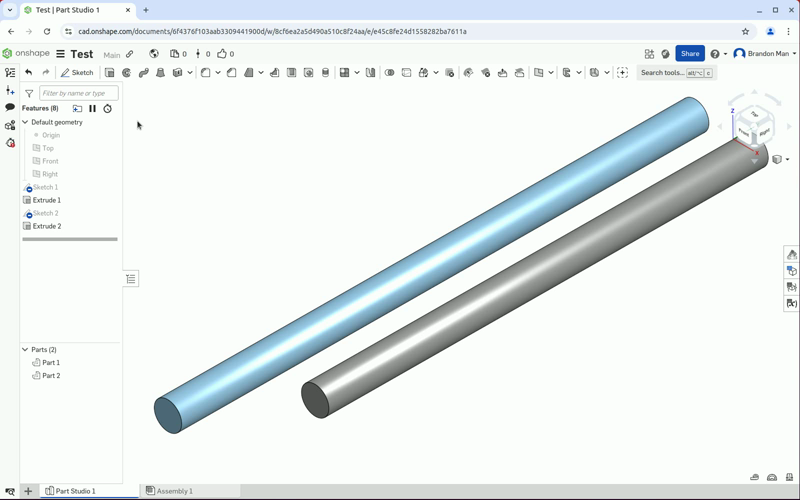
key(down, 2)
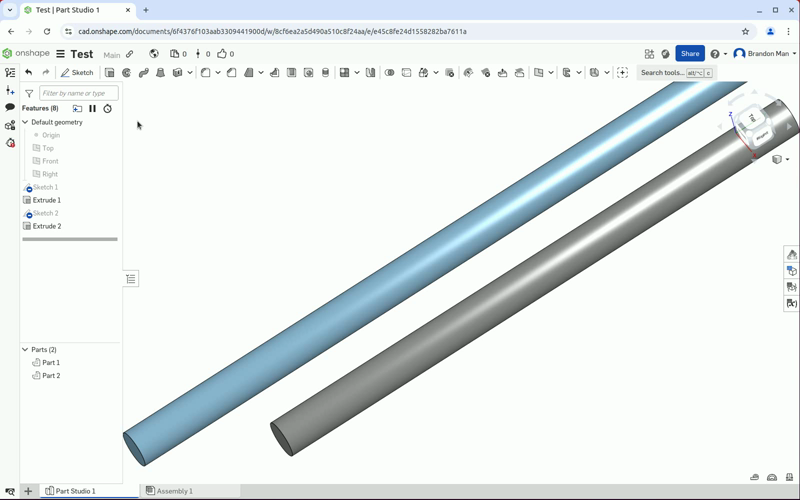
key(up, 2)
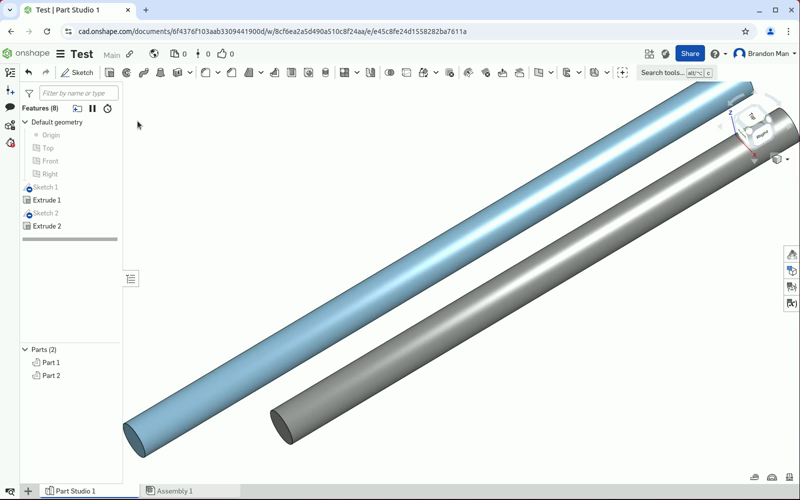
key(right, 2)
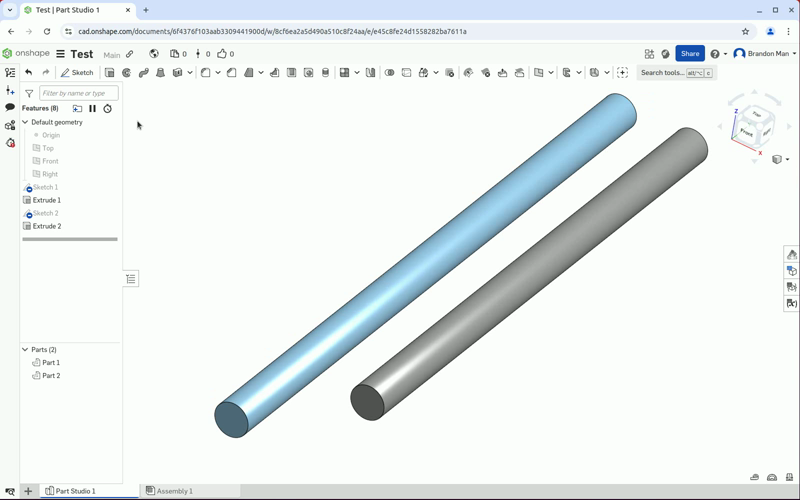
mouse_move(73, 189)
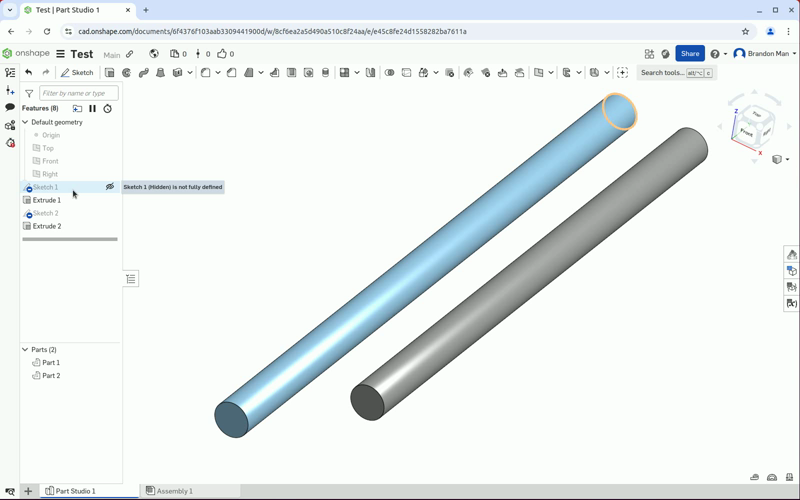
click(73, 189)